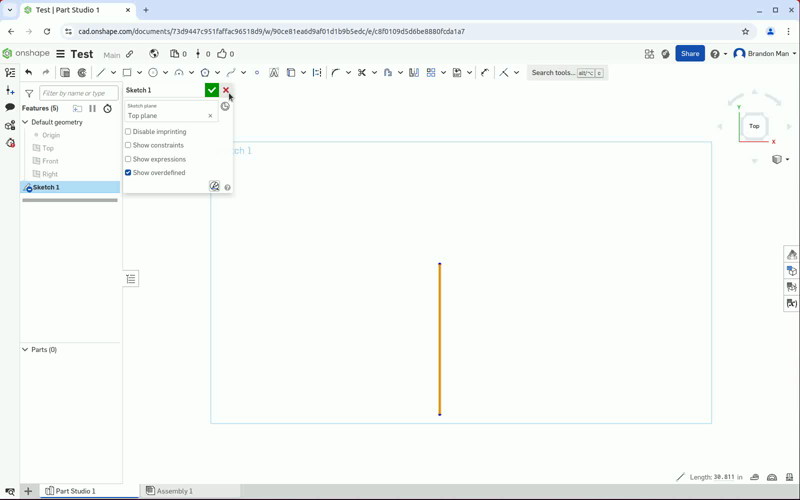
key(shift+h)
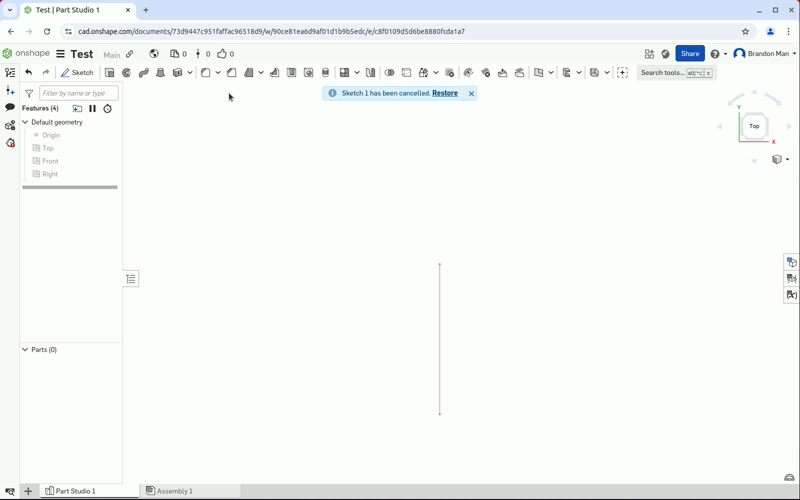
mouse_move(73, 352)
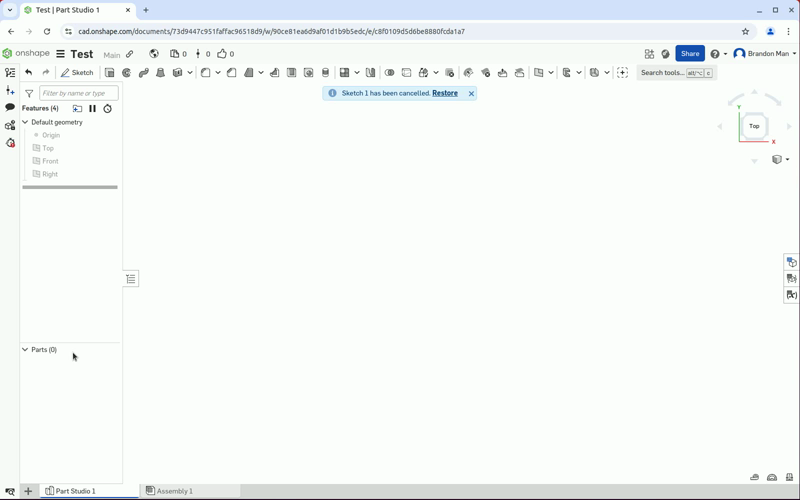
key(y)
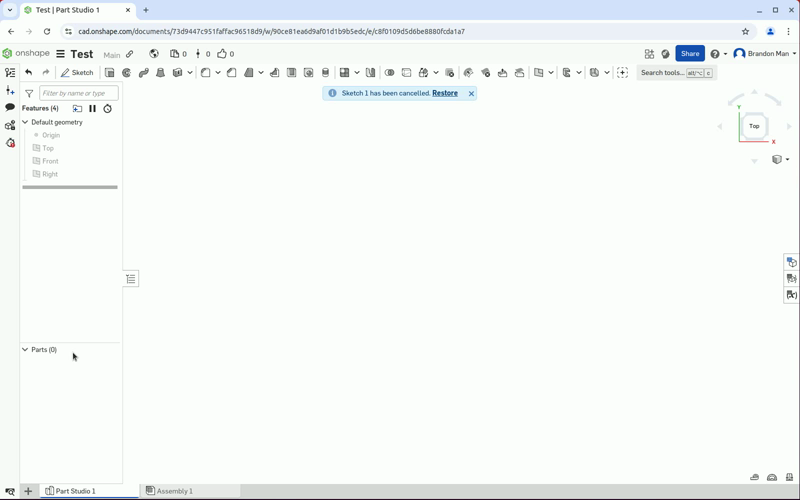
key(shift+p)
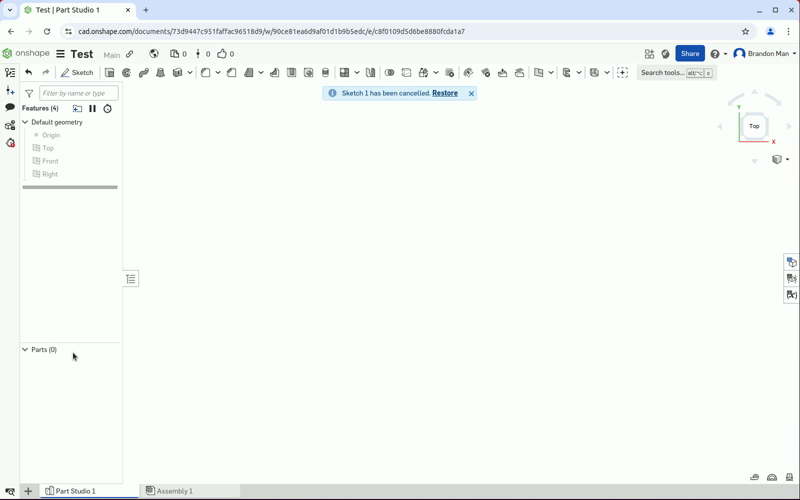
key(space)
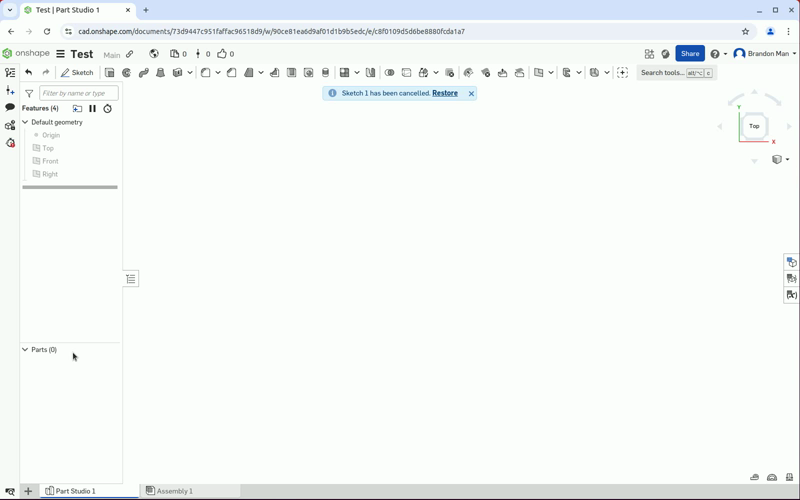
key_down(shift)
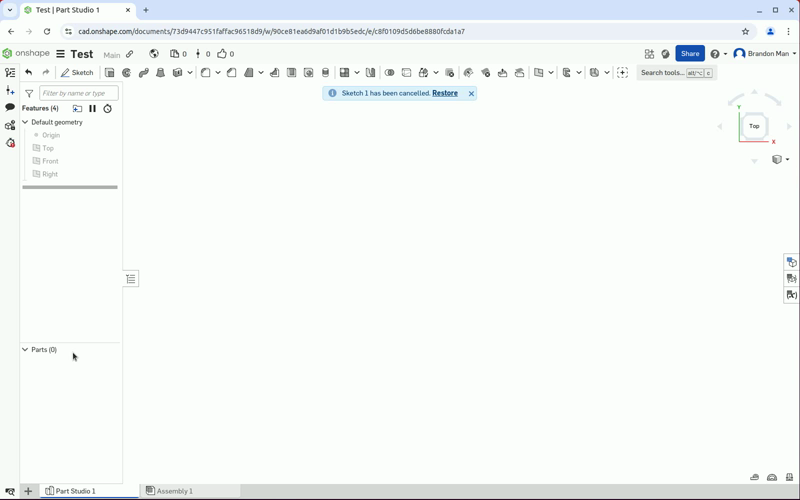
key(up)
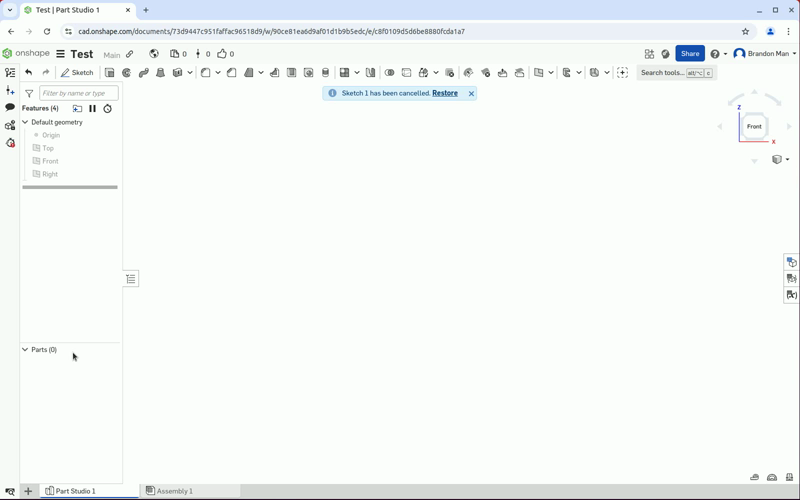
key_up(shift)
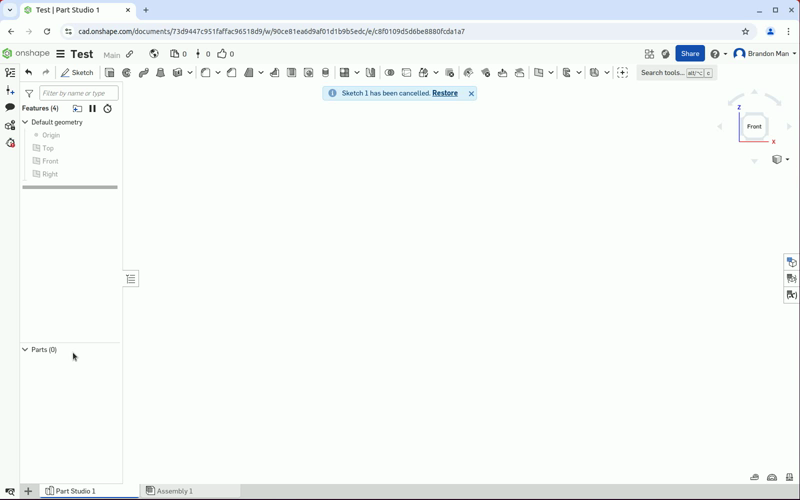
mouse_move(73, 352)
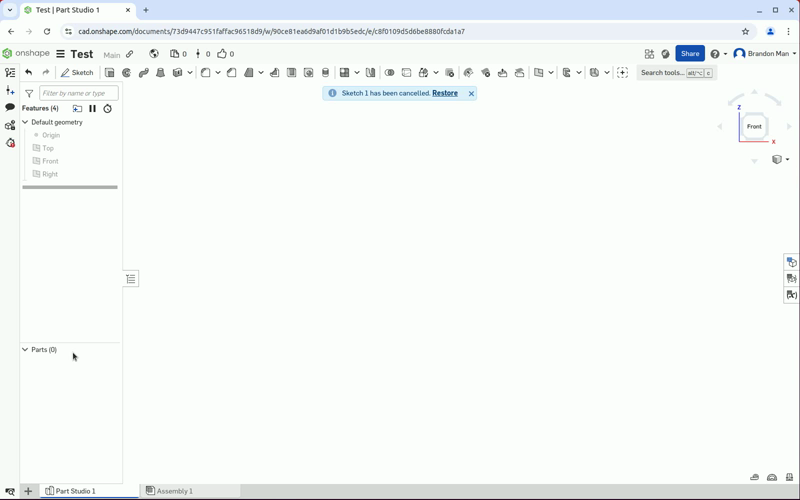
key(shift+y)
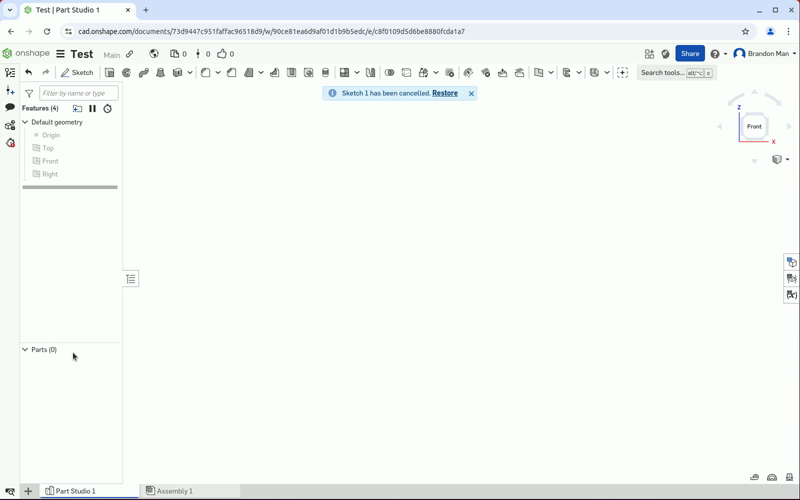
key(shift+s)
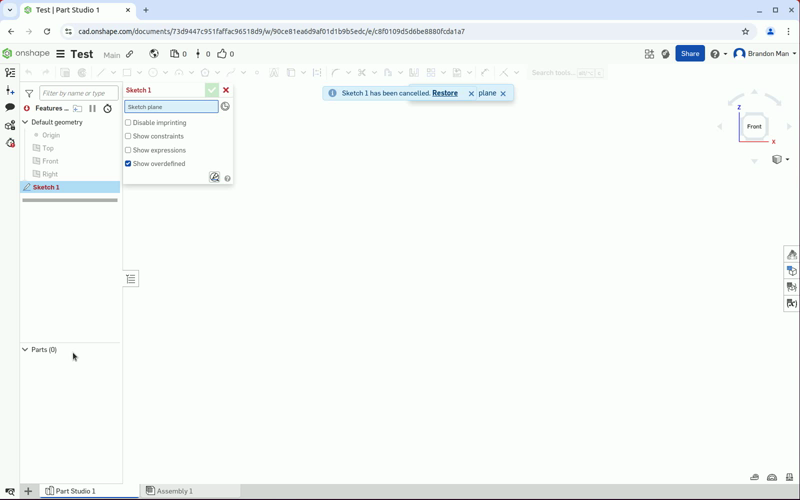
mouse_move(73, 163)
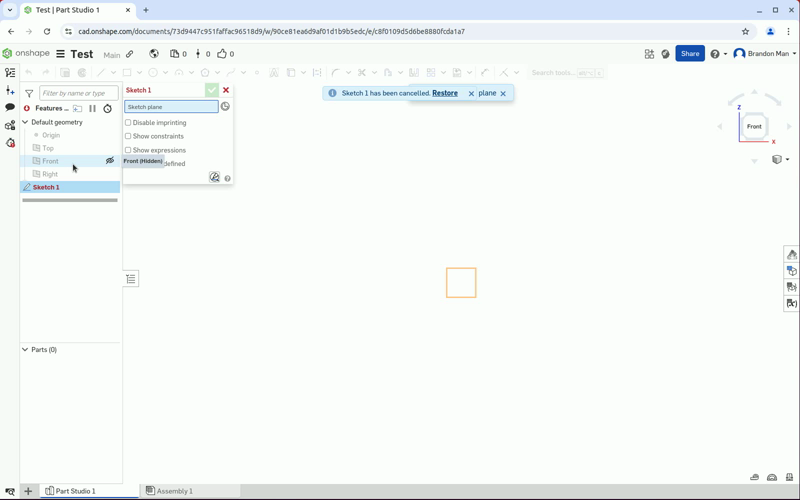
click(73, 163)
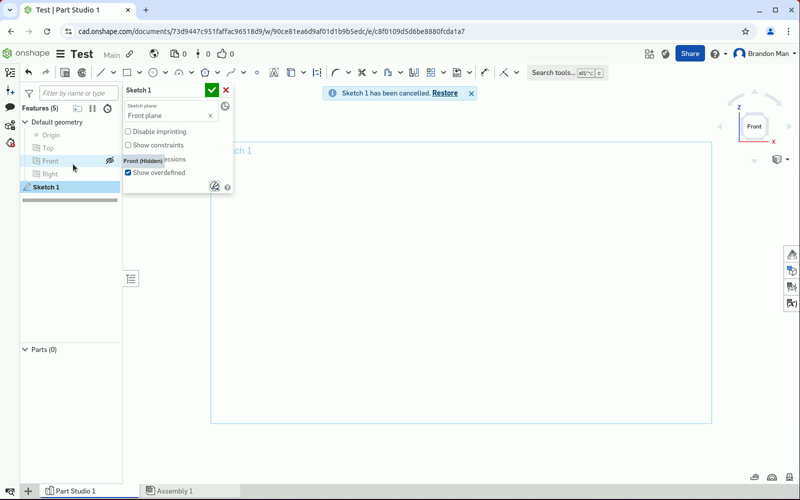
mouse_move(73, 352)
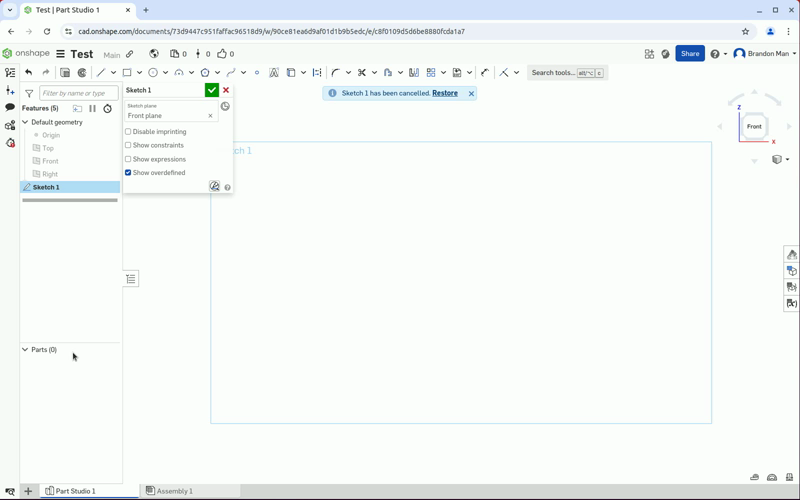
key(y)
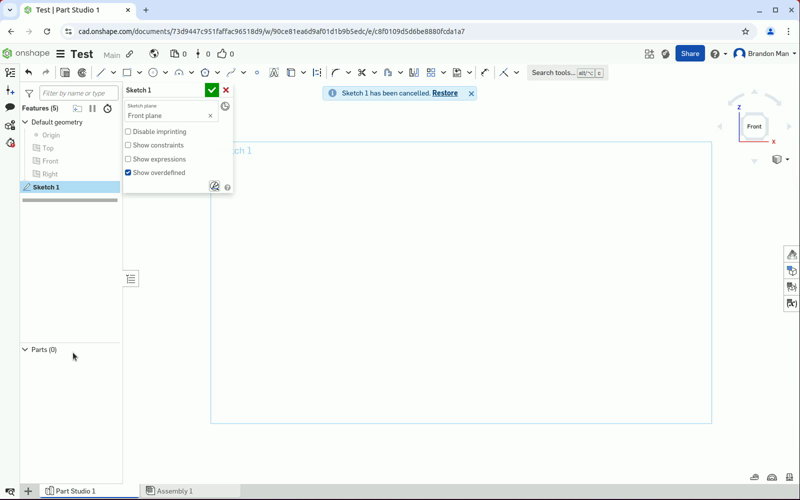
key(c)
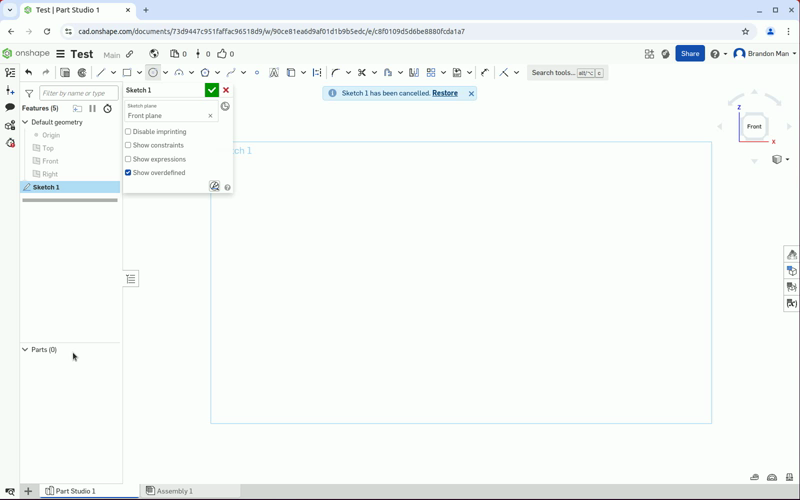
key_down(shift)
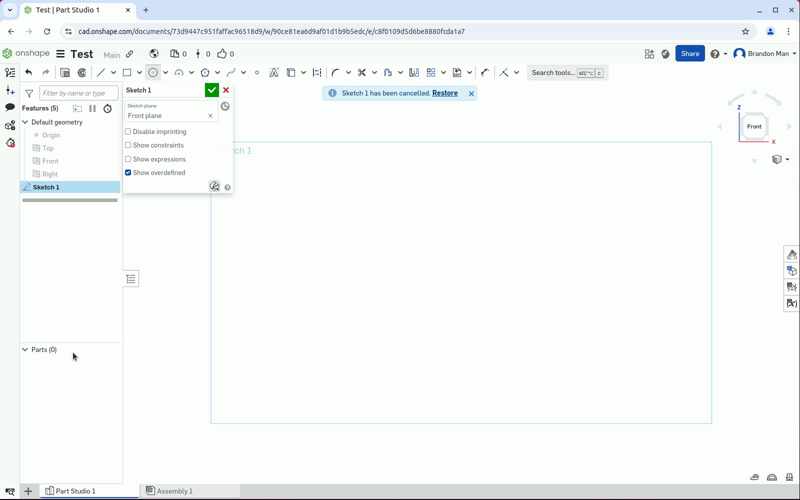
mouse_move(461, 282)
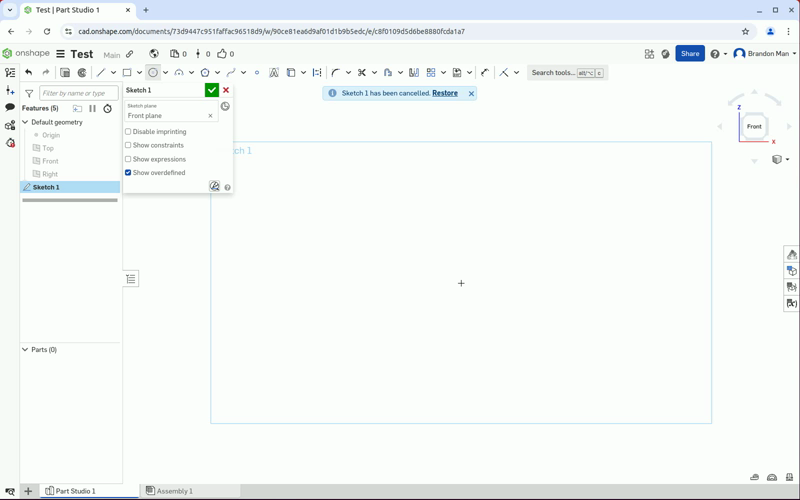
click(461, 282)
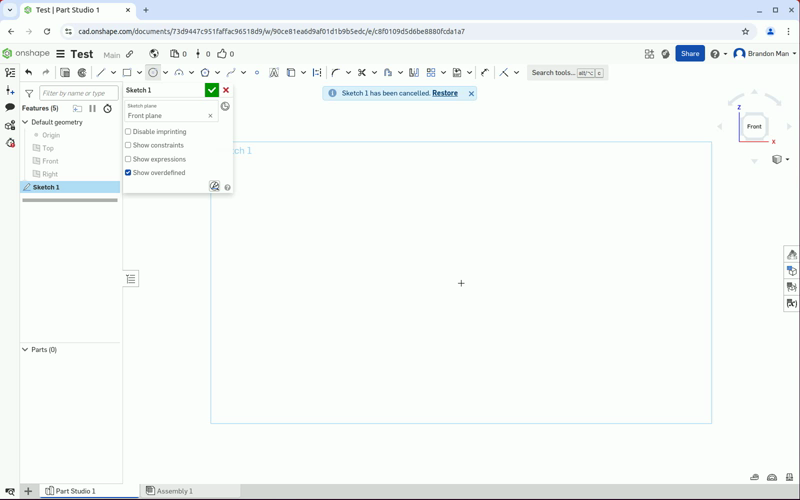
key_up(shift)
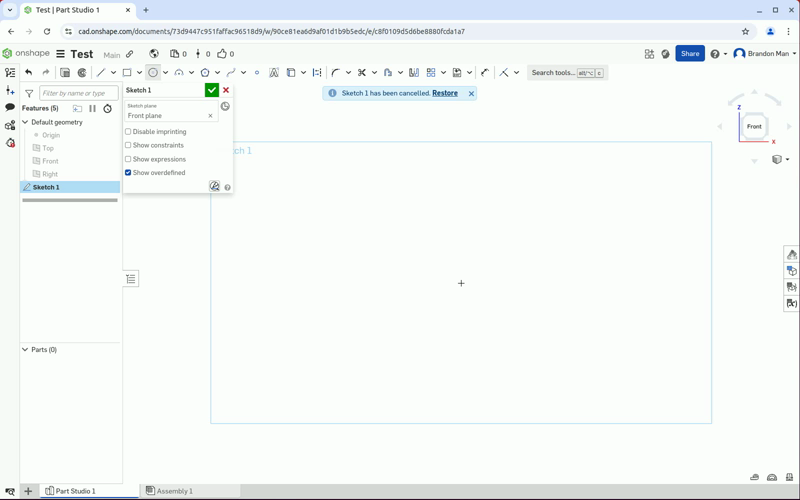
mouse_move(574, 282)
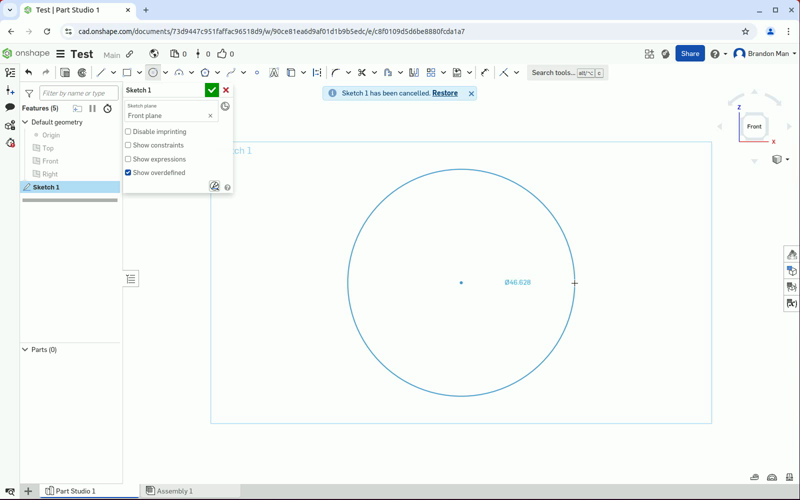
click(574, 282)
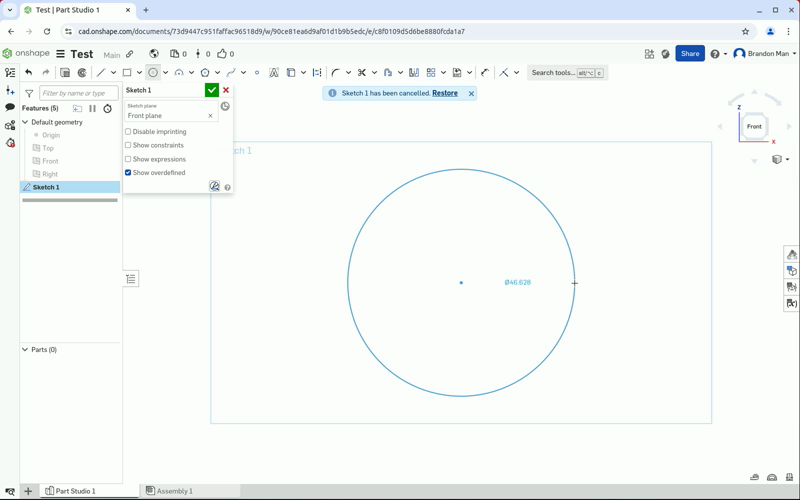
key(esc)
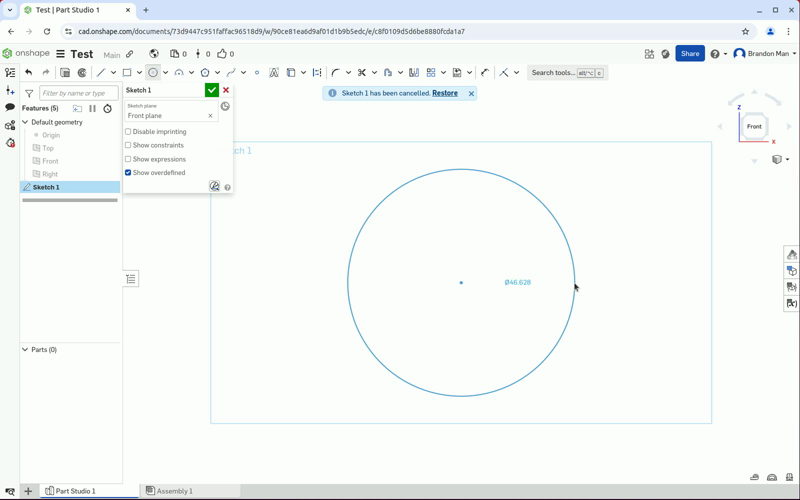
key(c)
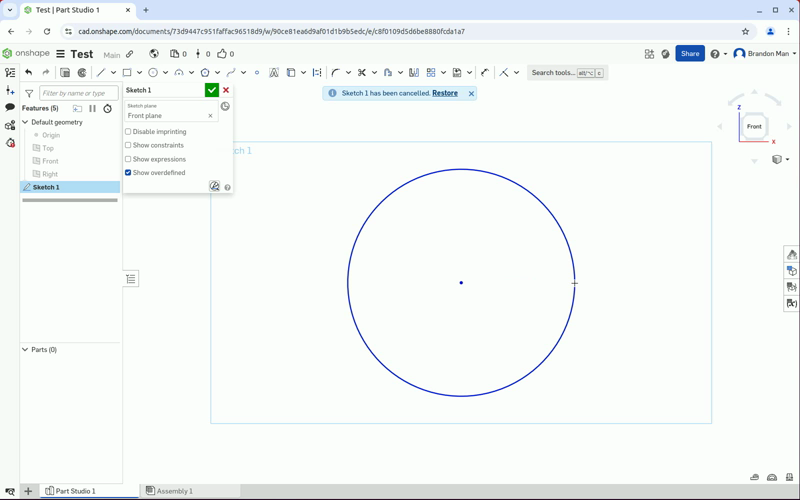
key_down(shift)
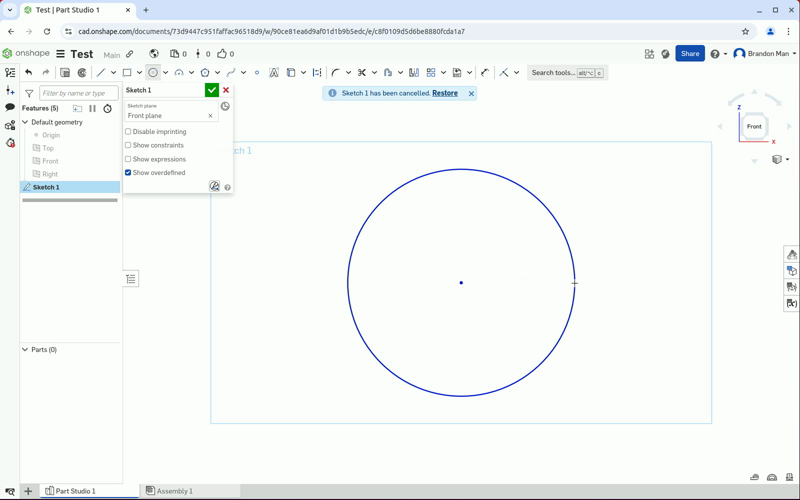
mouse_move(461, 282)
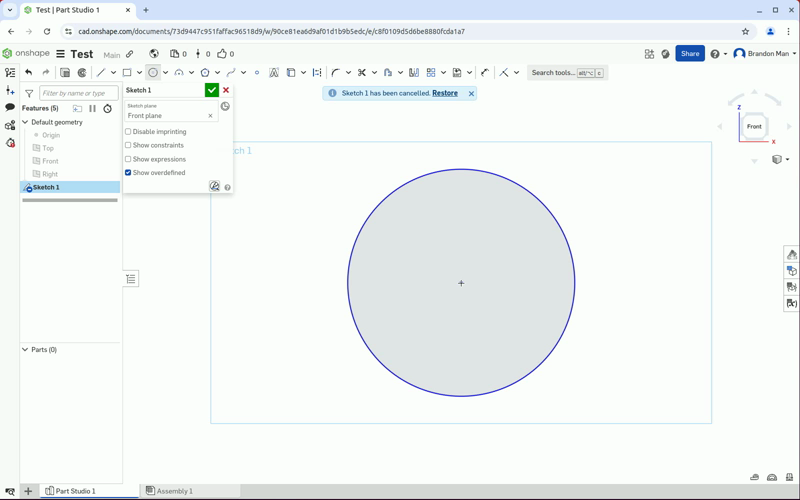
click(461, 282)
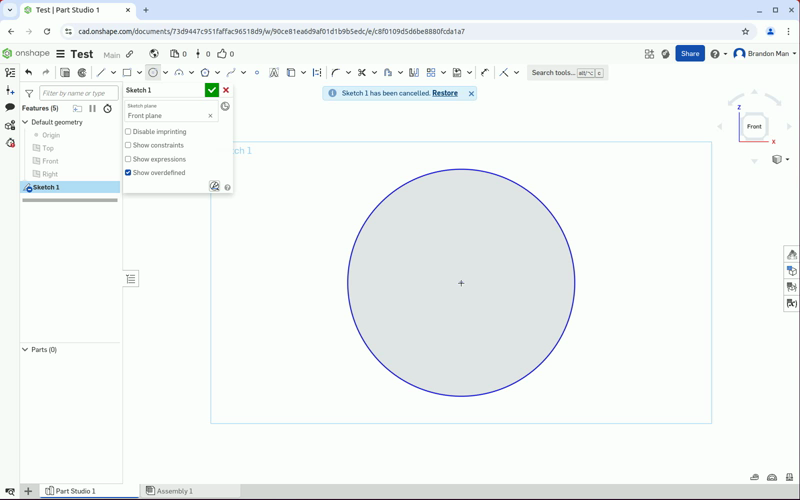
key_up(shift)
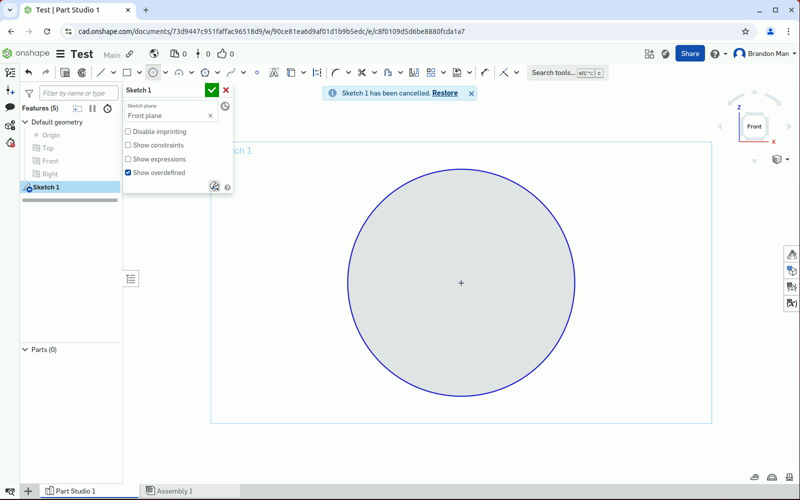
mouse_move(562, 282)
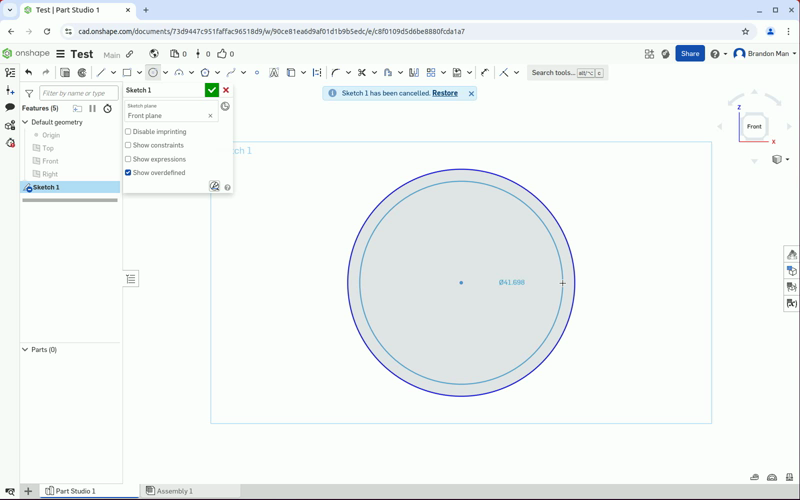
click(562, 282)
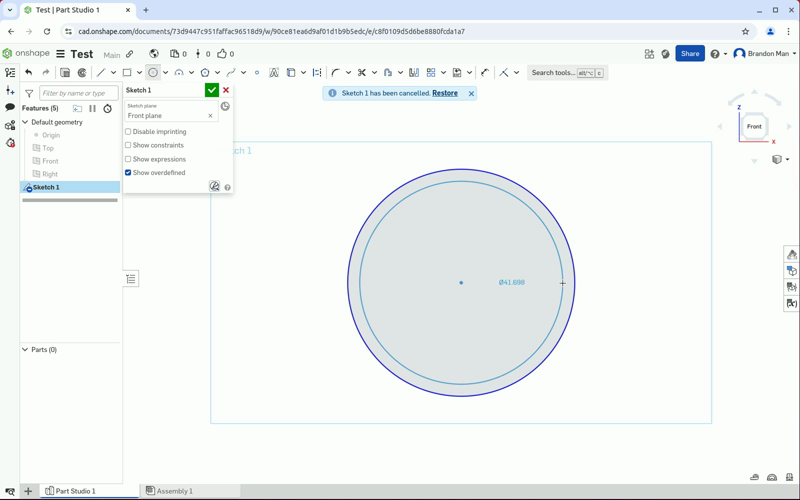
key(esc)
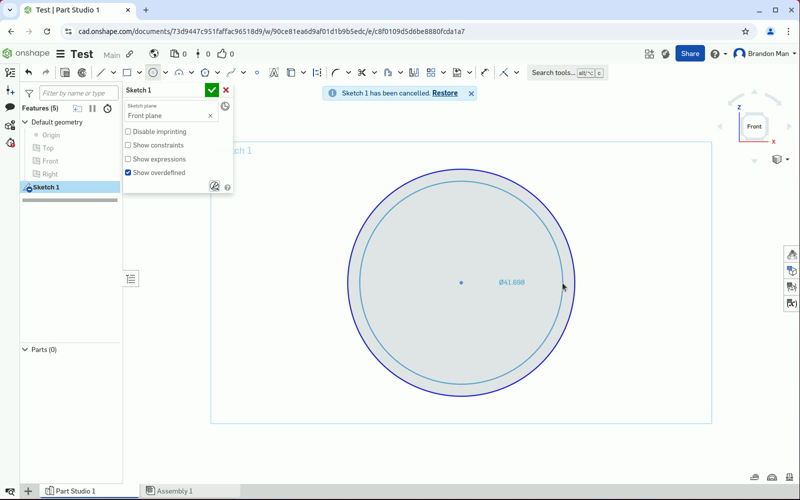
mouse_move(363, 238)
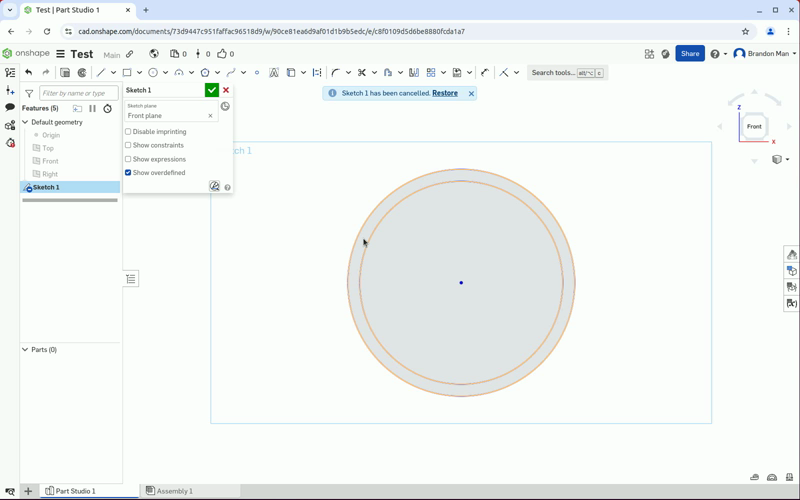
click(363, 238)
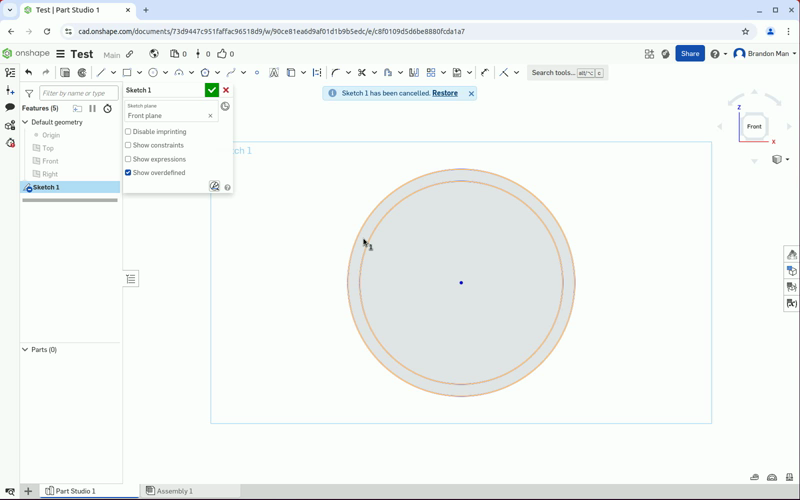
mouse_move(73, 352)
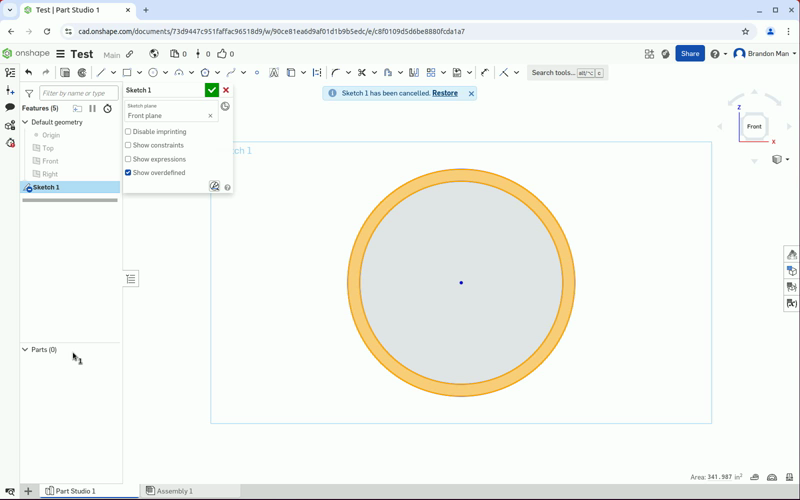
key(shift+y)
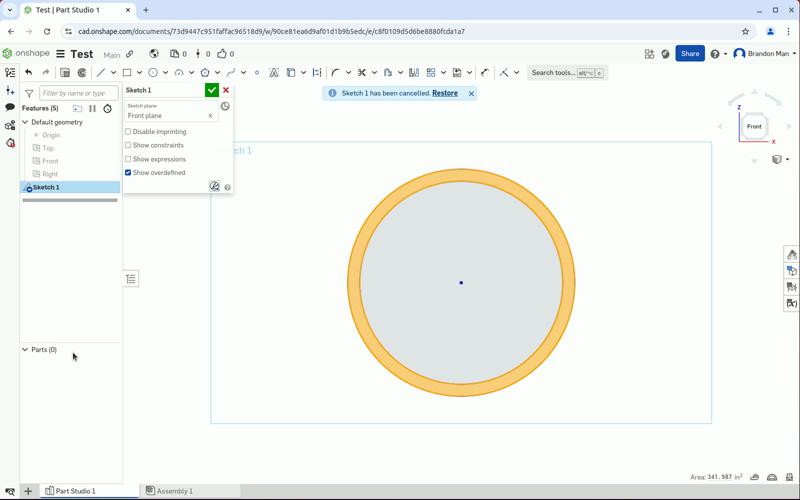
key(shift+e)
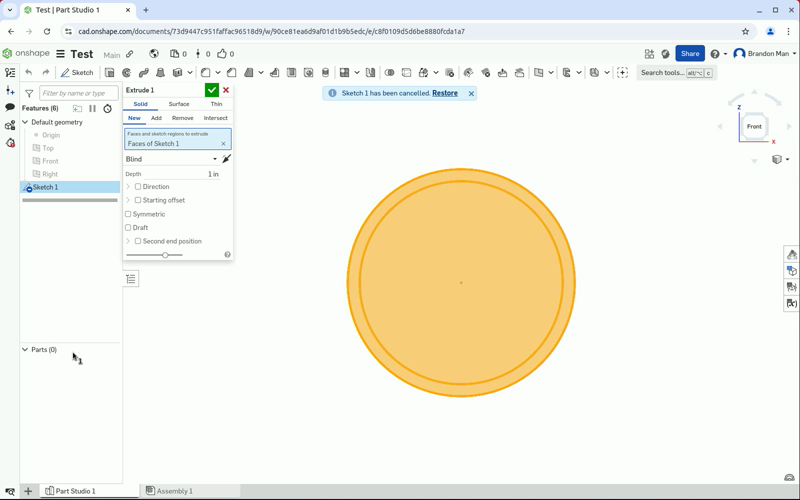
mouse_move(143, 106)
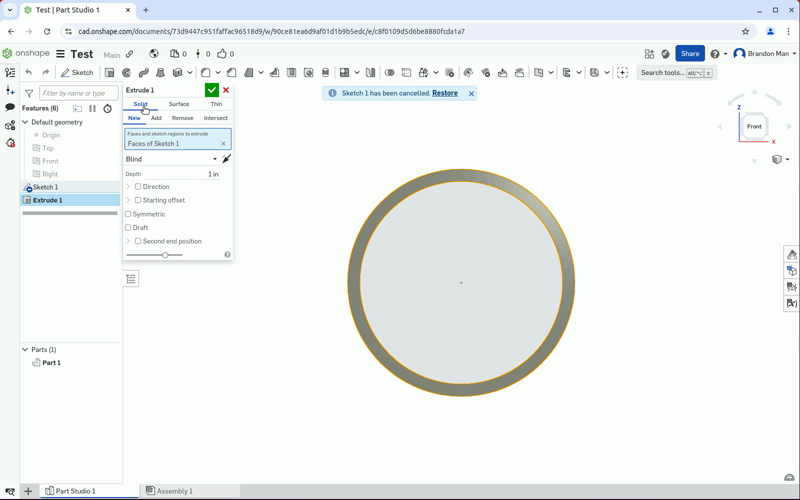
click(143, 106)
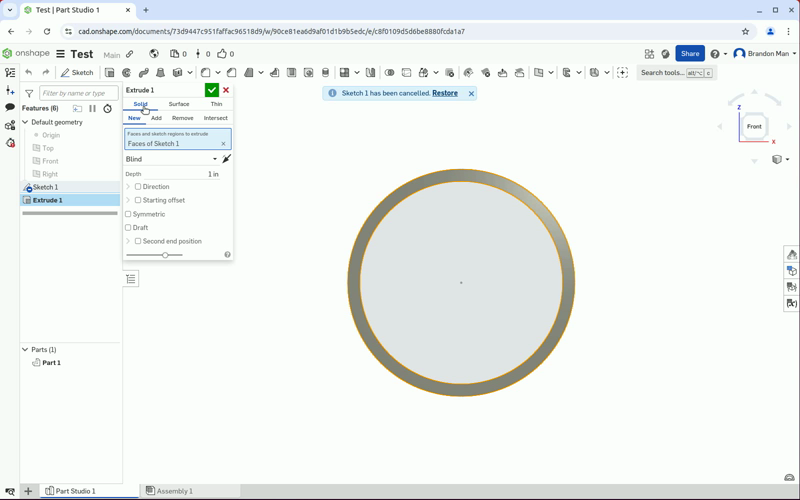
mouse_move(137, 120)
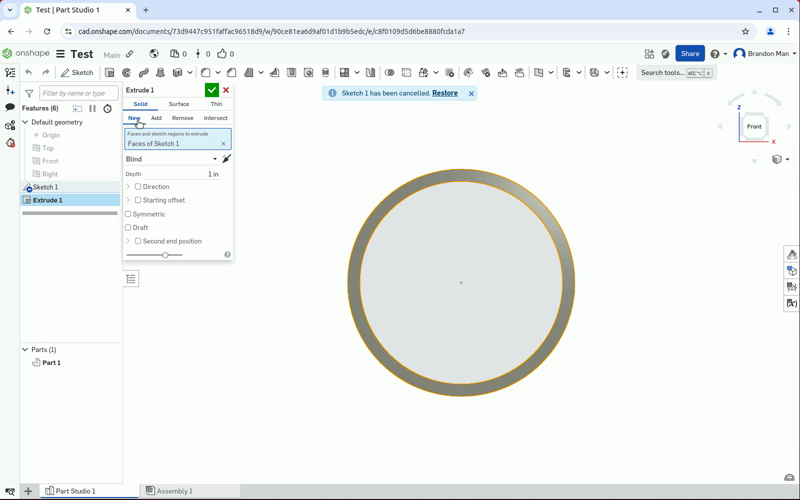
click(137, 120)
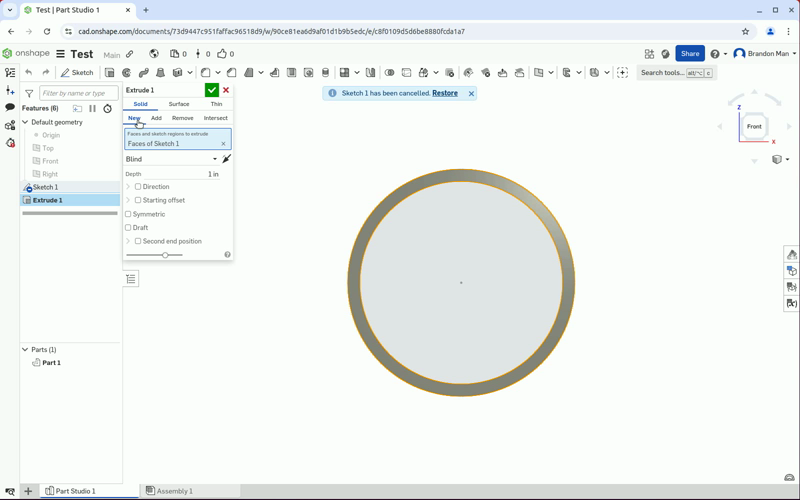
key(tab, 4)
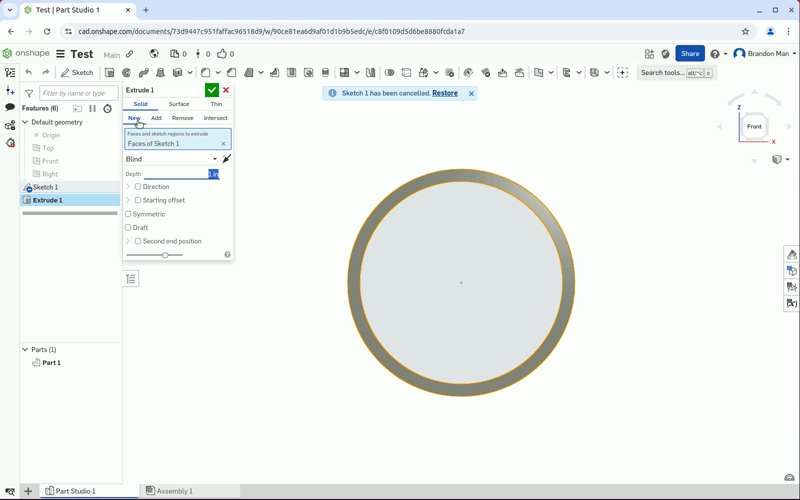
text(20.701)
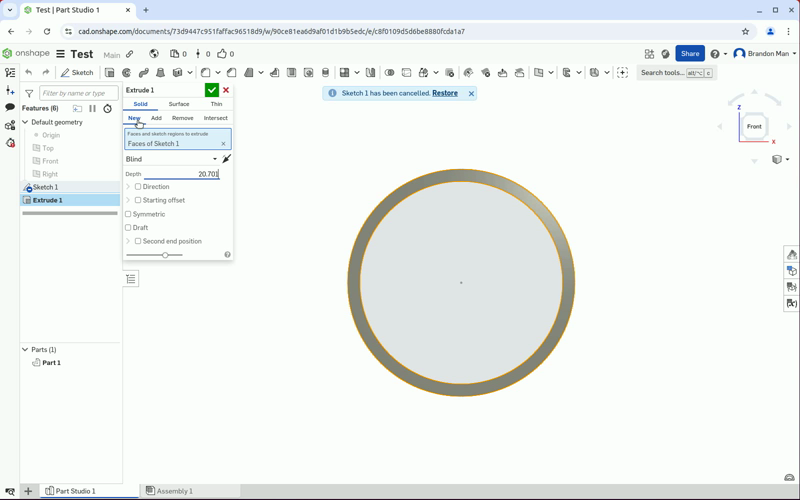
key(enter)
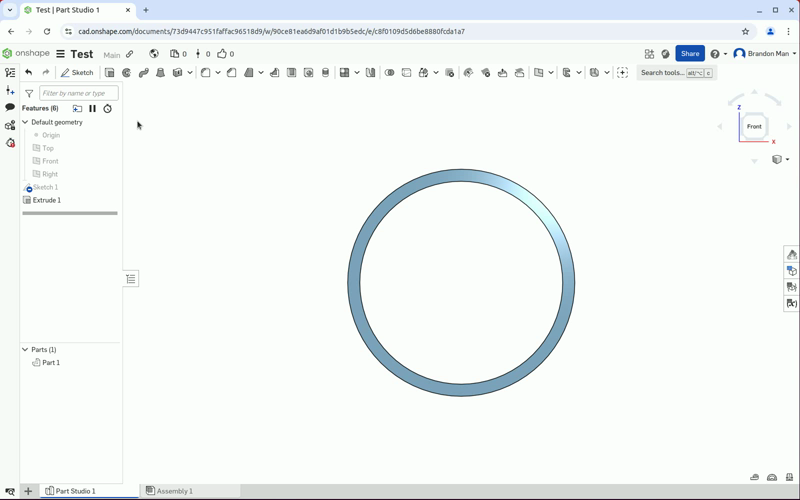
key(shift+h)
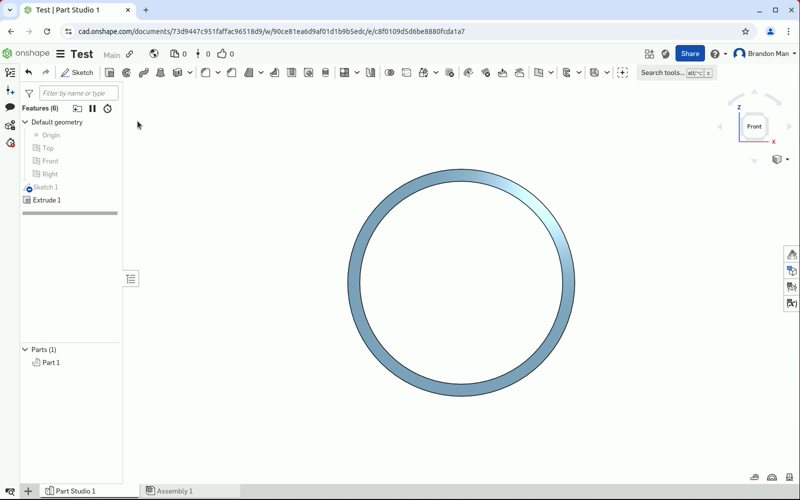
key(shift+h)
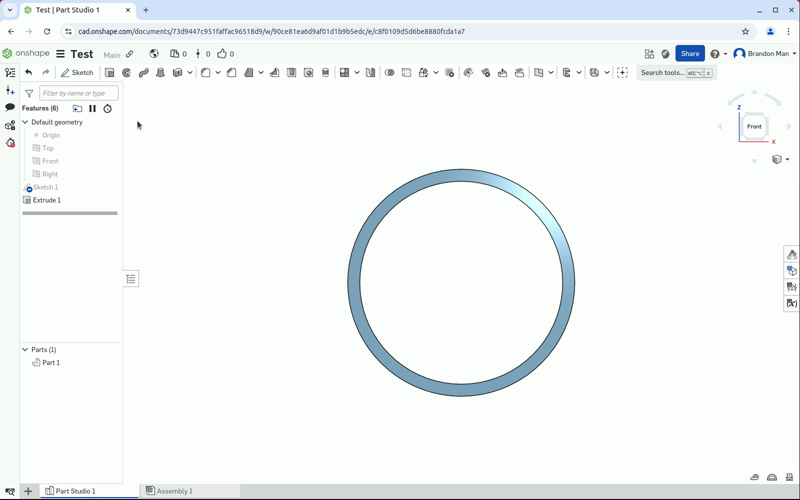
mouse_move(73, 189)
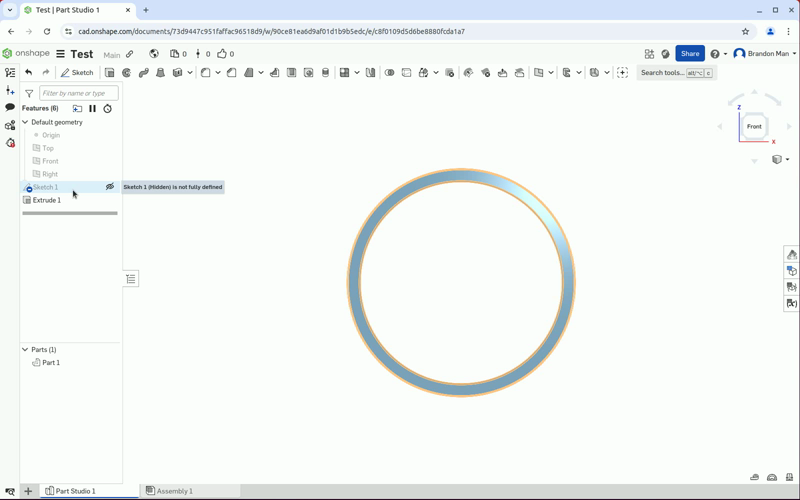
click(73, 189)
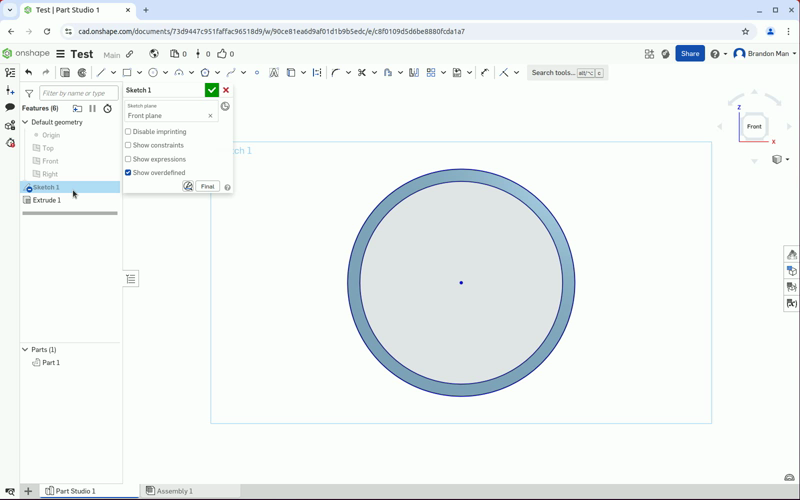
mouse_move(229, 92)
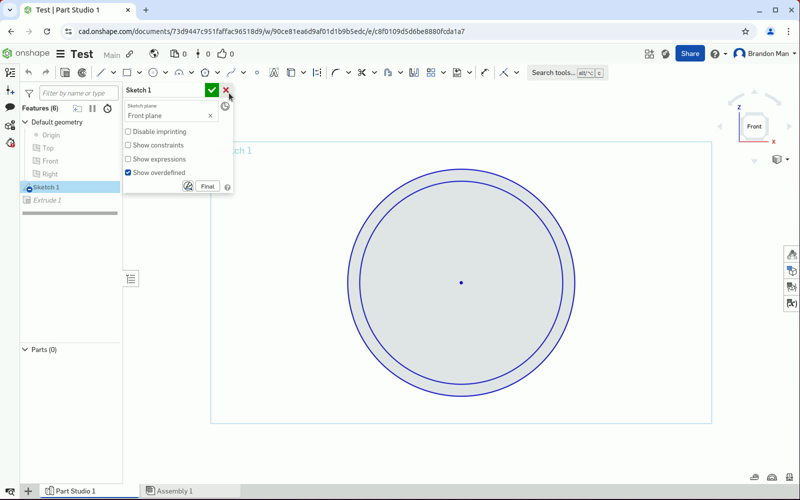
click(229, 92)
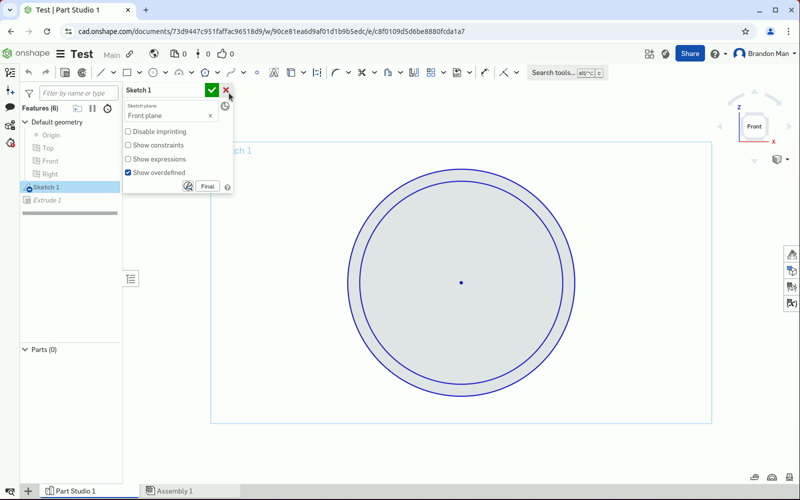
key(shift+s)
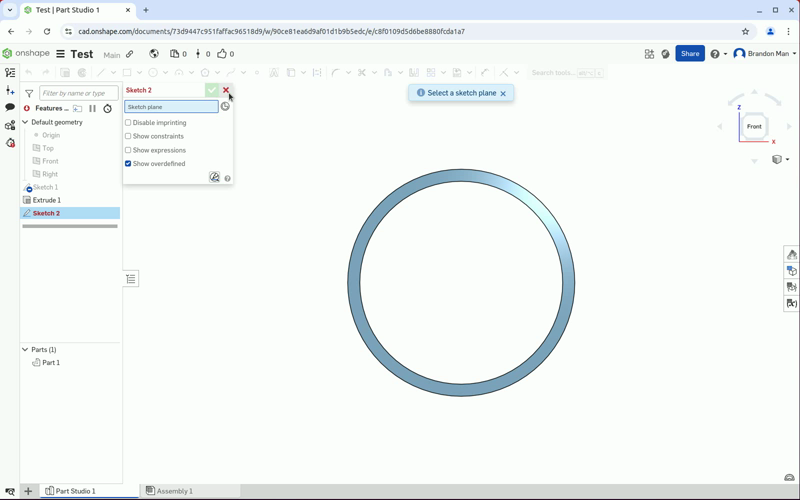
mouse_move(73, 163)
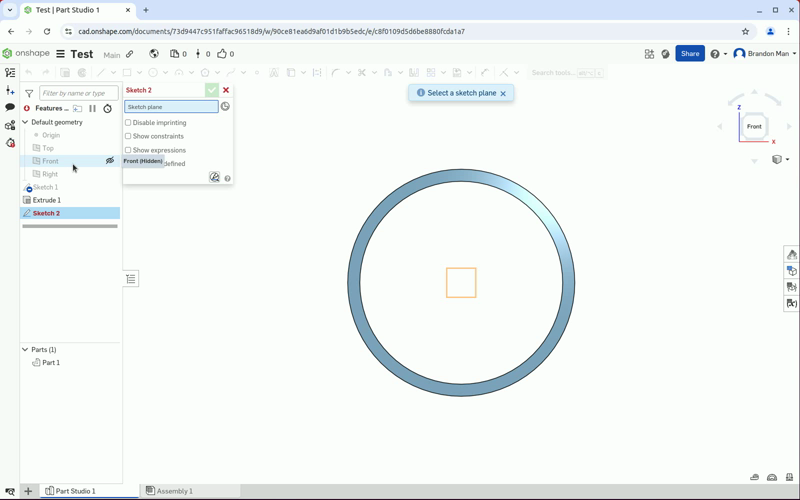
click(73, 163)
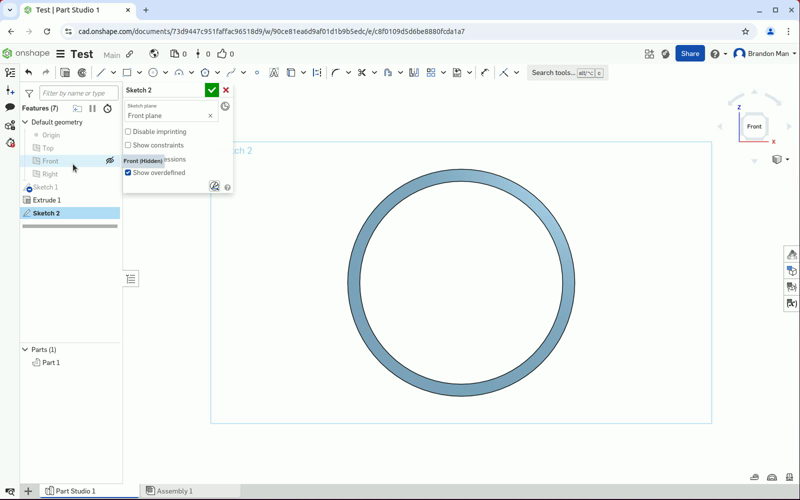
mouse_move(73, 352)
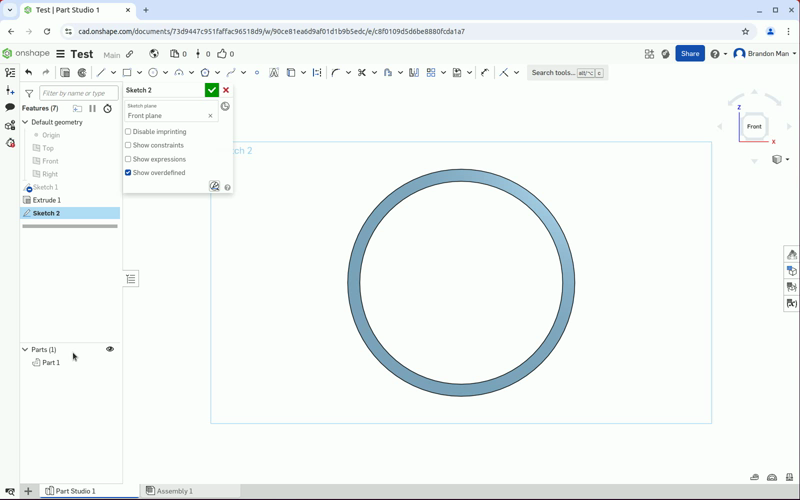
key(y)
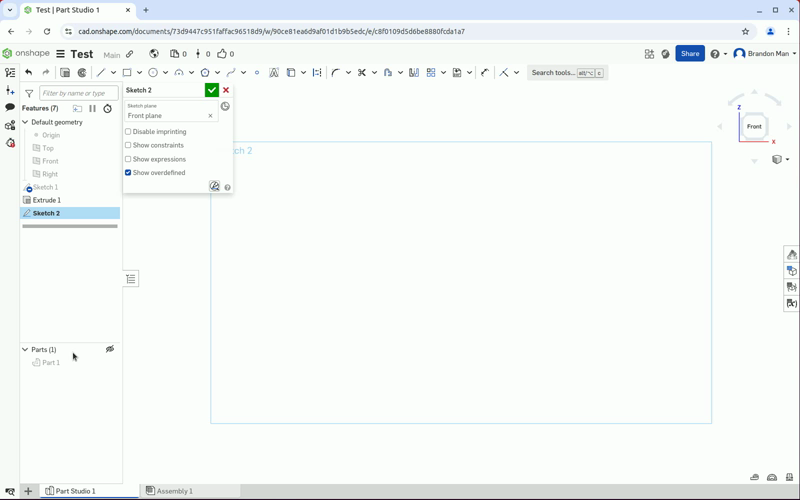
key(c)
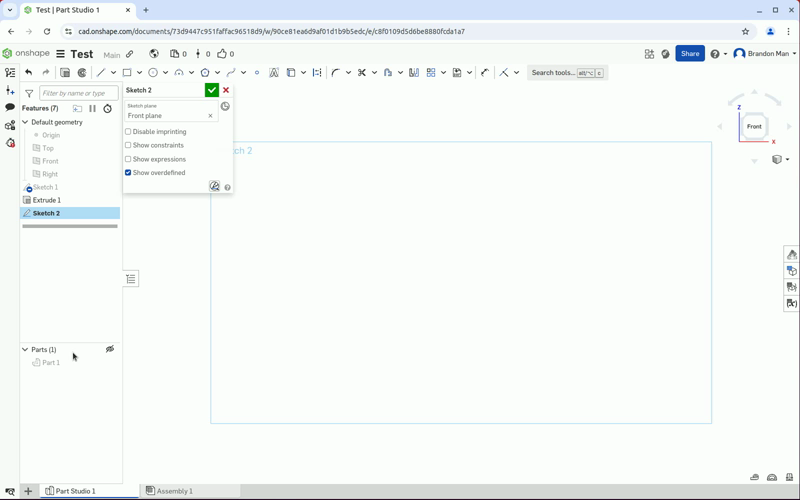
key_down(shift)
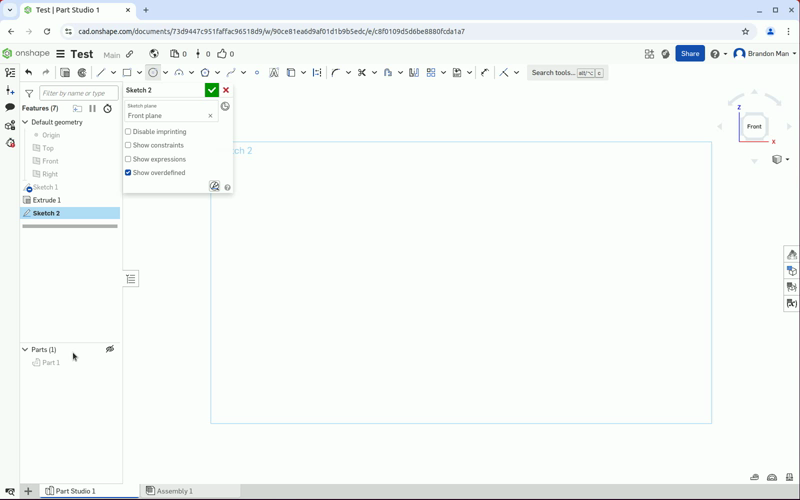
mouse_move(461, 282)
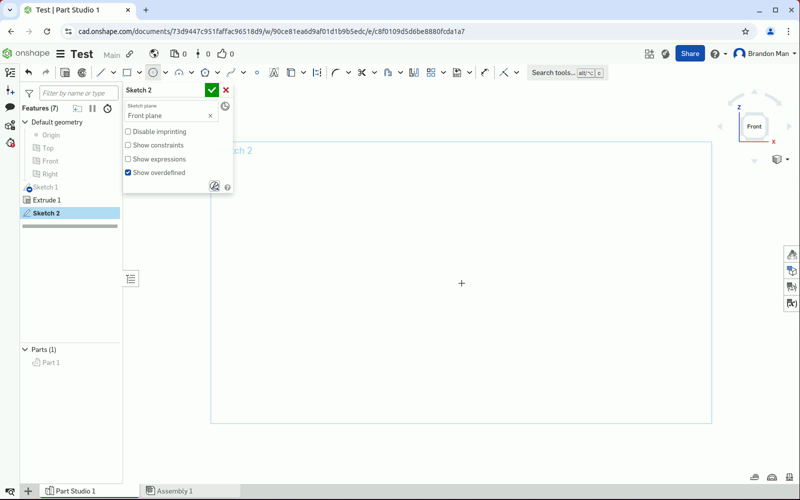
click(461, 282)
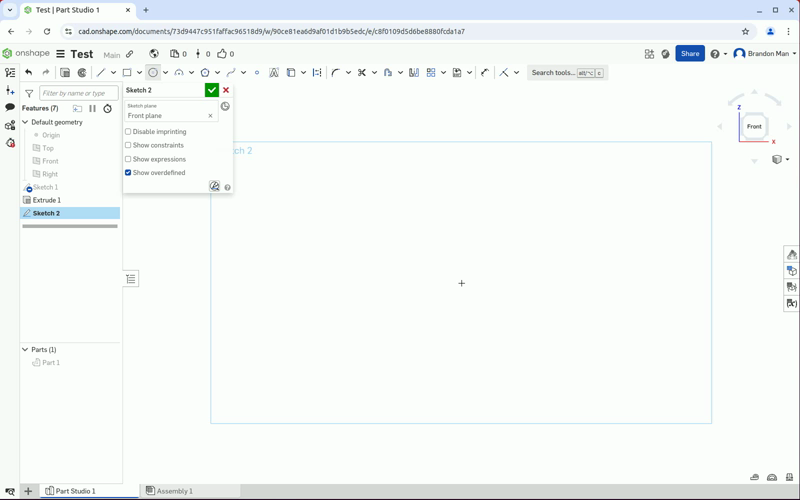
key_up(shift)
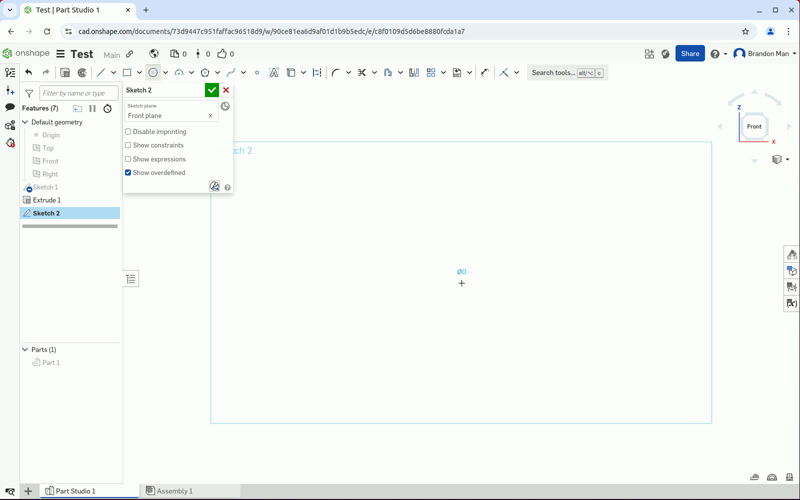
mouse_move(564, 282)
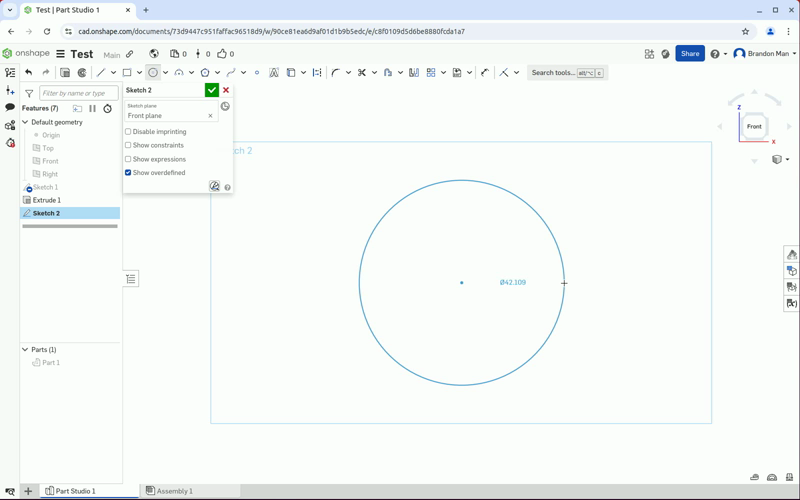
click(564, 282)
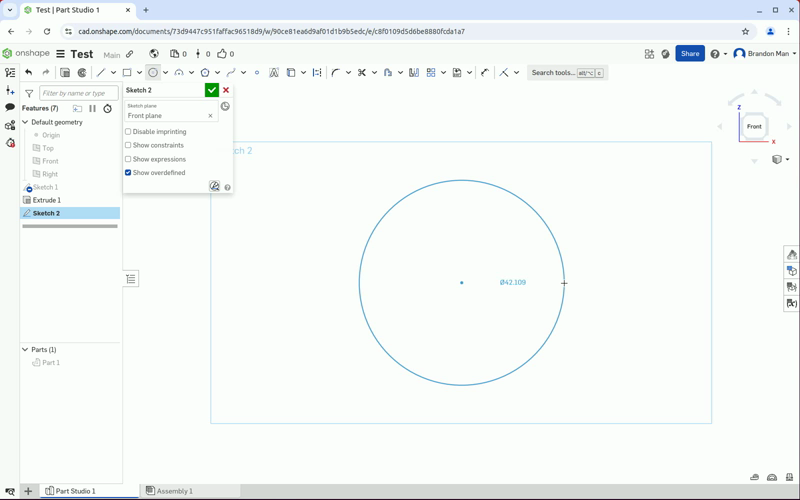
key(esc)
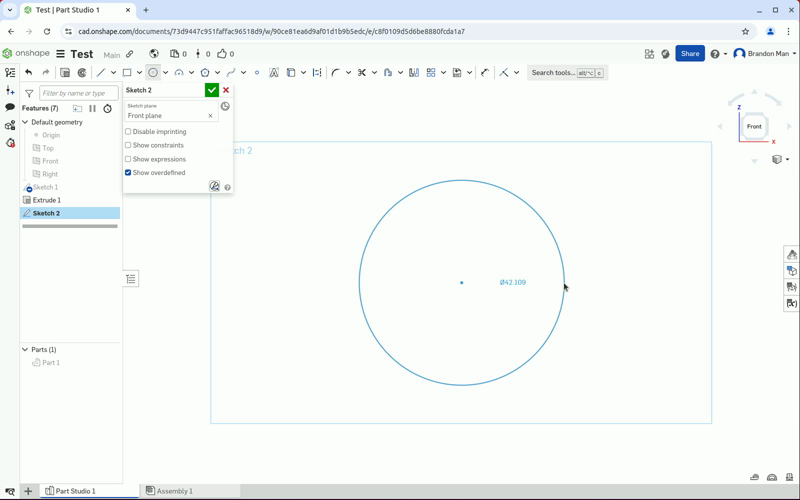
key(c)
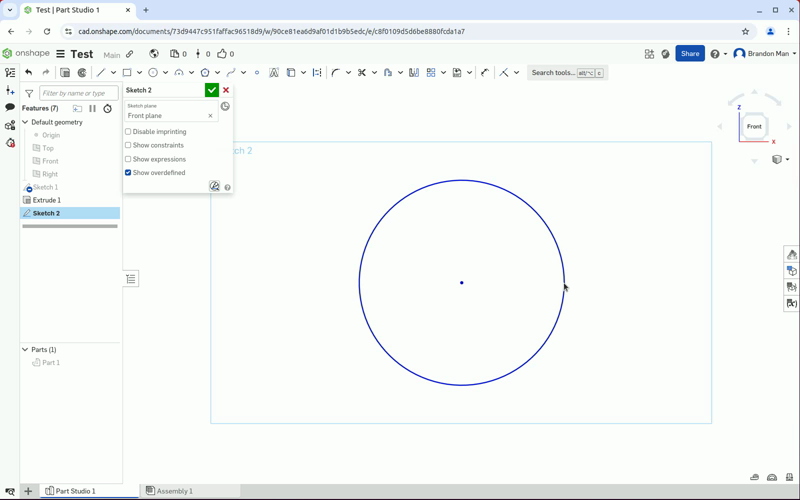
key_down(shift)
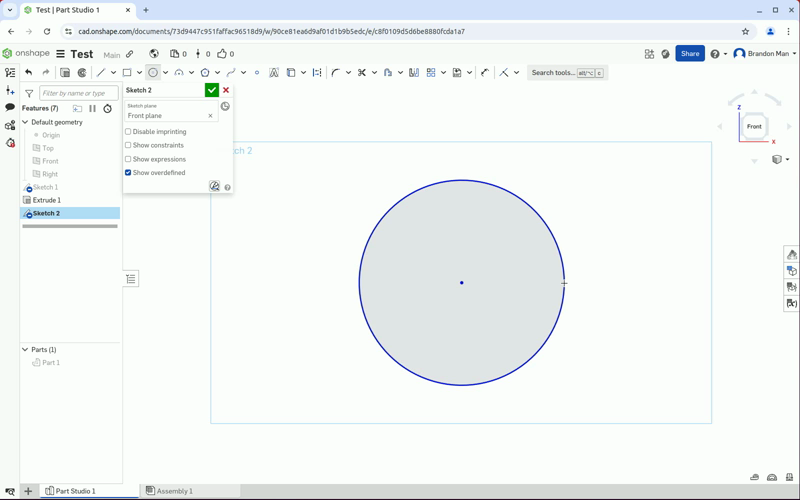
mouse_move(461, 282)
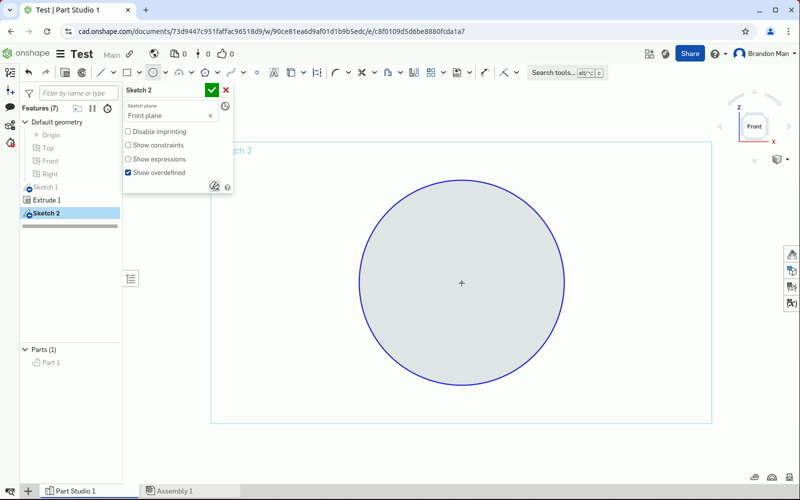
click(461, 282)
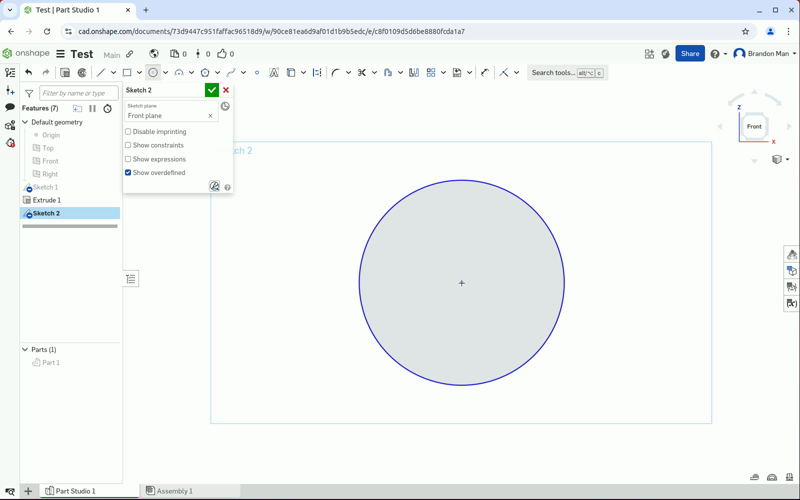
key_up(shift)
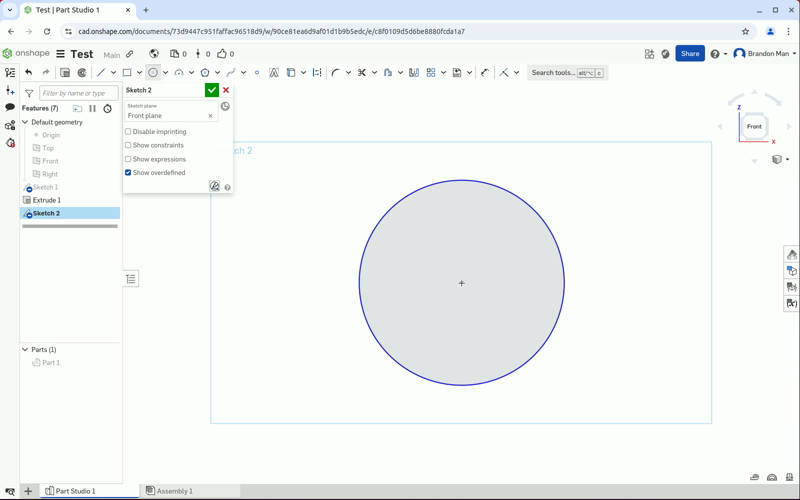
mouse_move(530, 282)
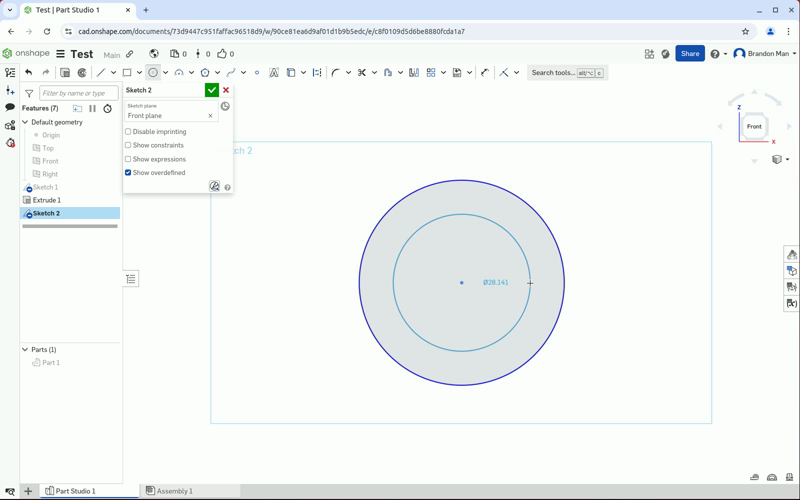
click(530, 282)
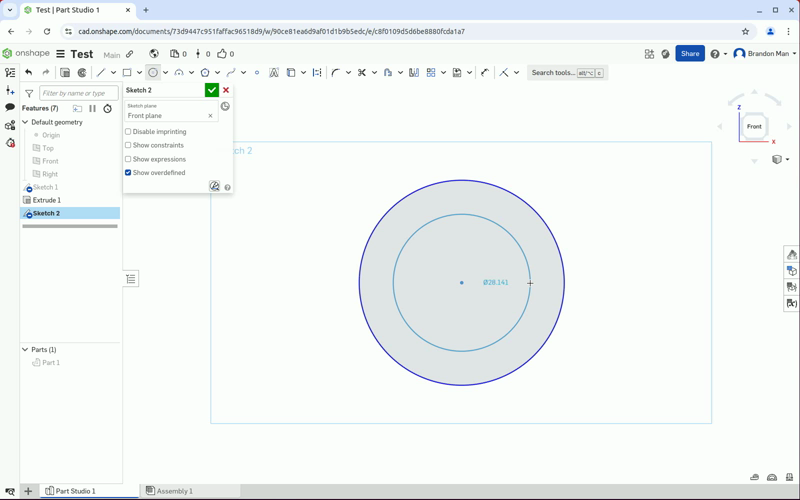
key(esc)
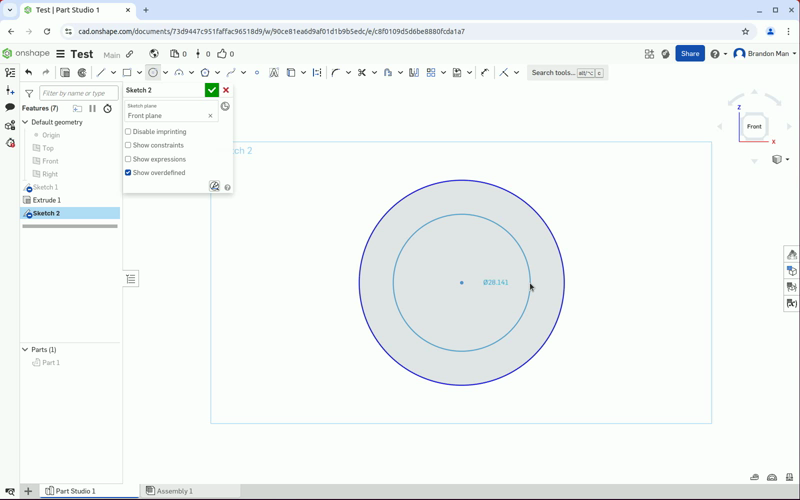
mouse_move(515, 220)
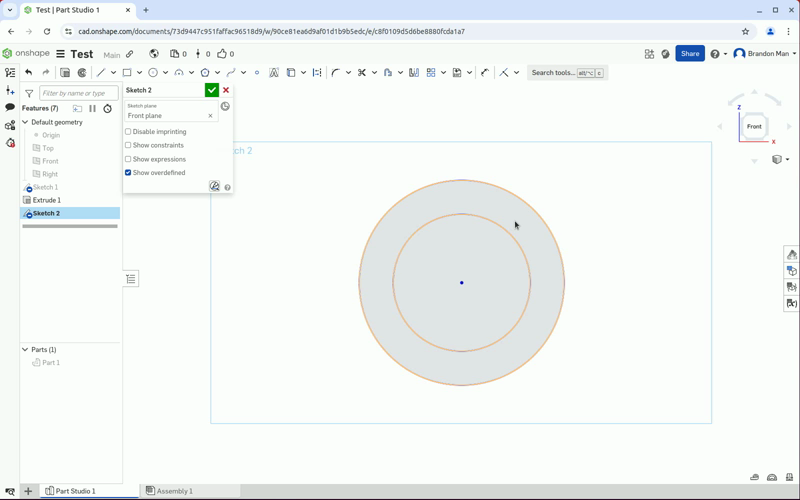
click(515, 220)
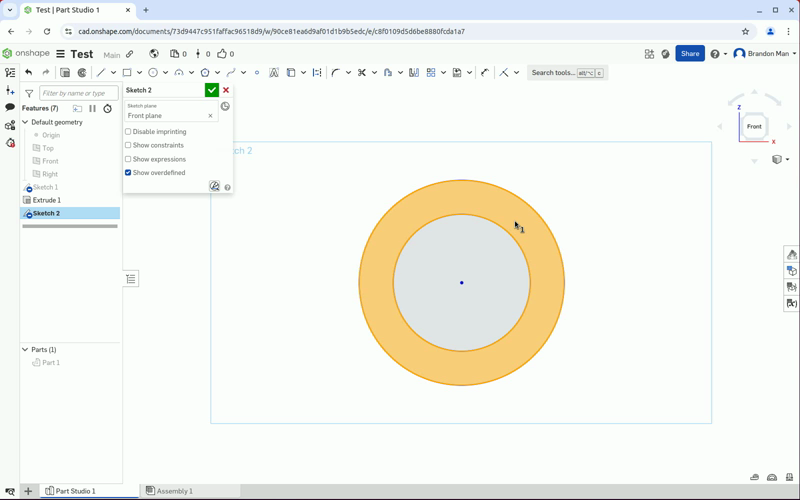
mouse_move(73, 352)
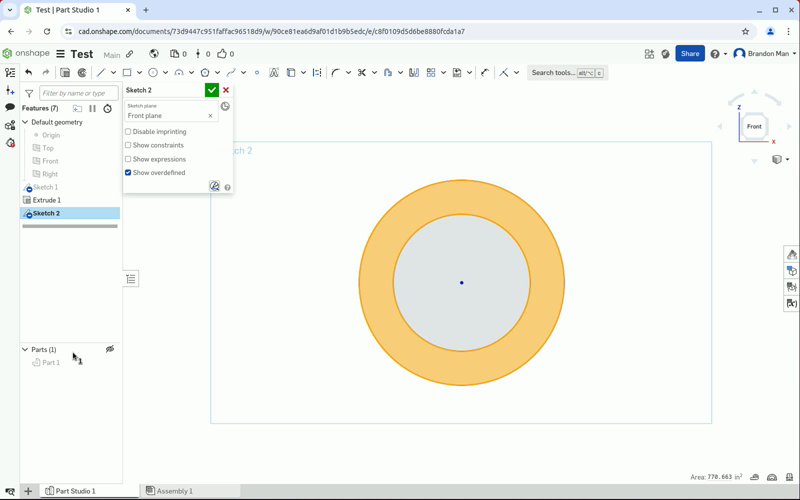
key(shift+y)
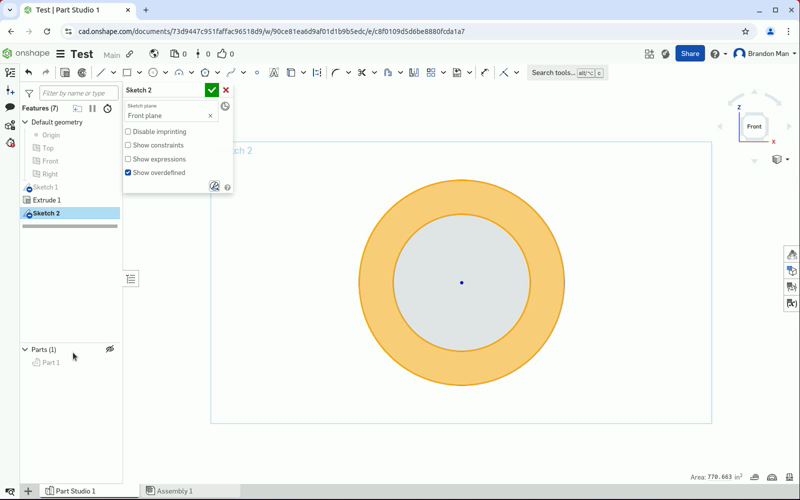
key(shift+e)
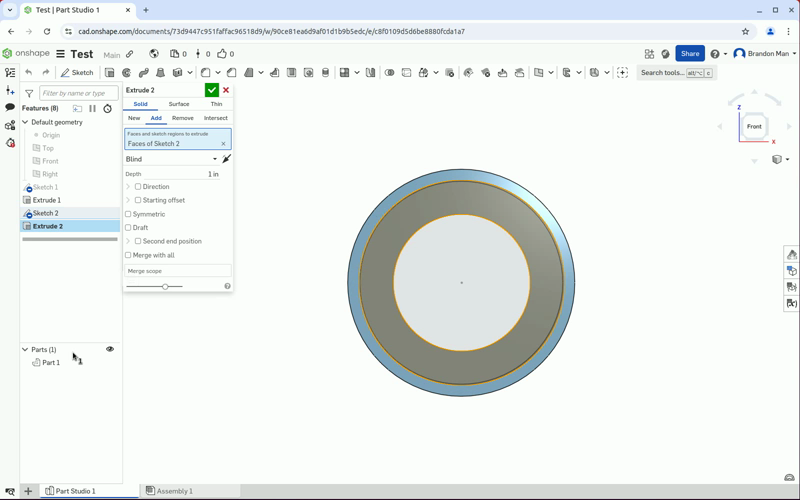
mouse_move(143, 106)
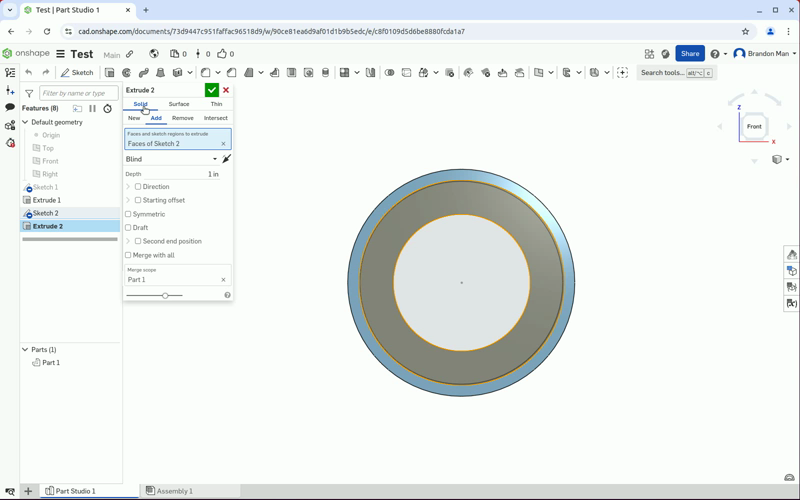
click(143, 106)
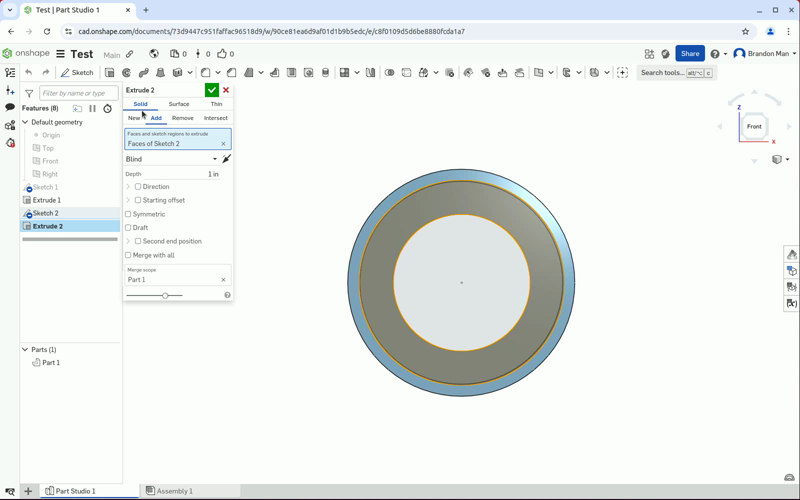
mouse_move(137, 120)
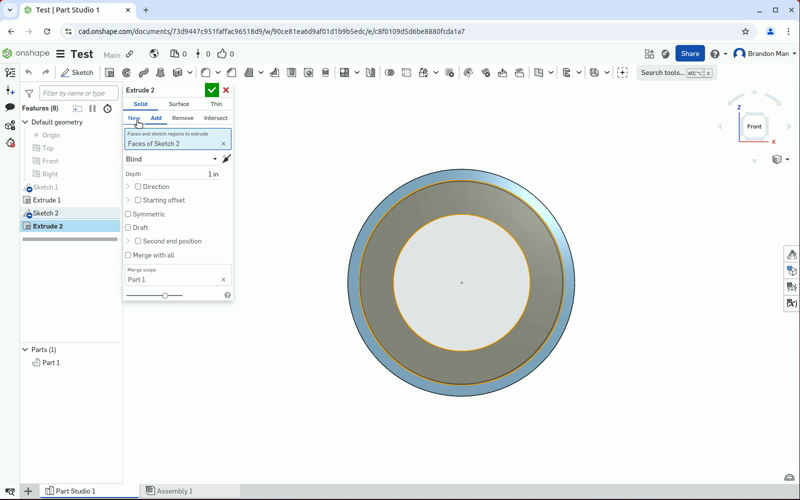
click(137, 120)
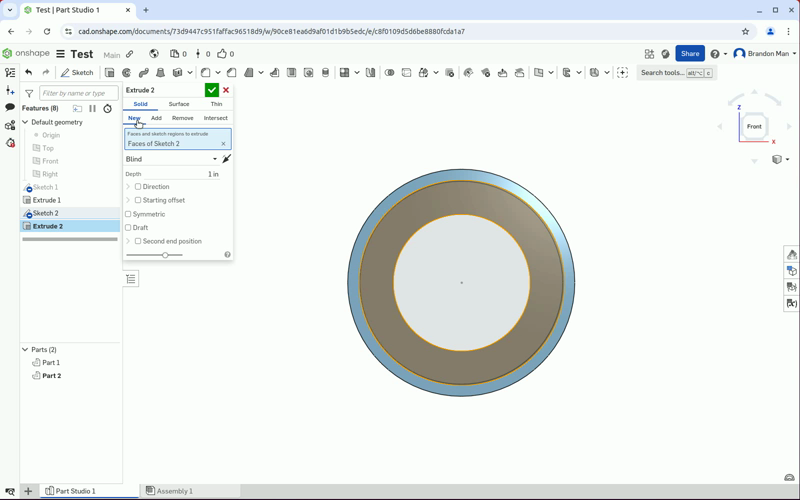
key(tab, 4)
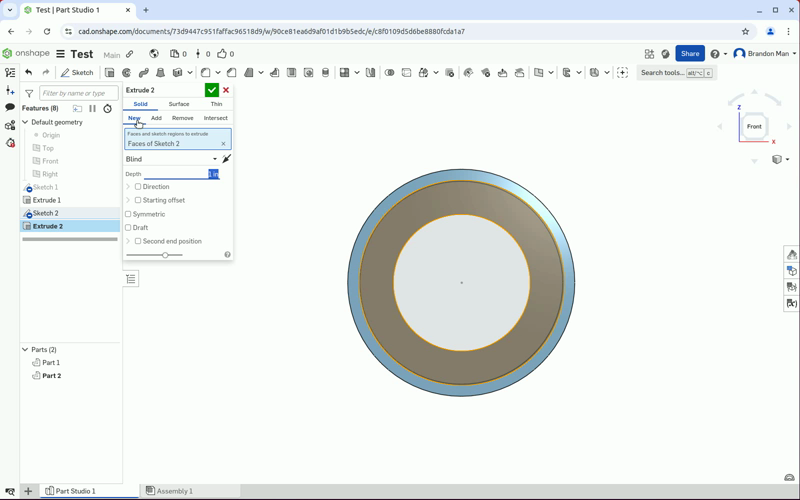
text(0.241)
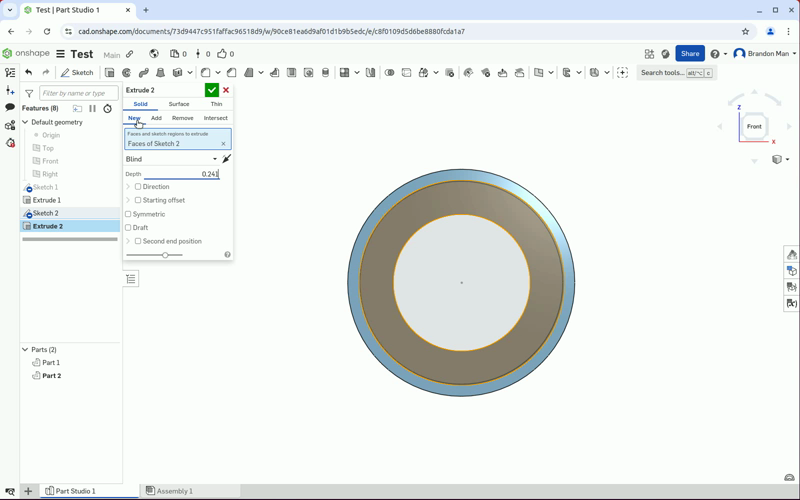
key(enter)
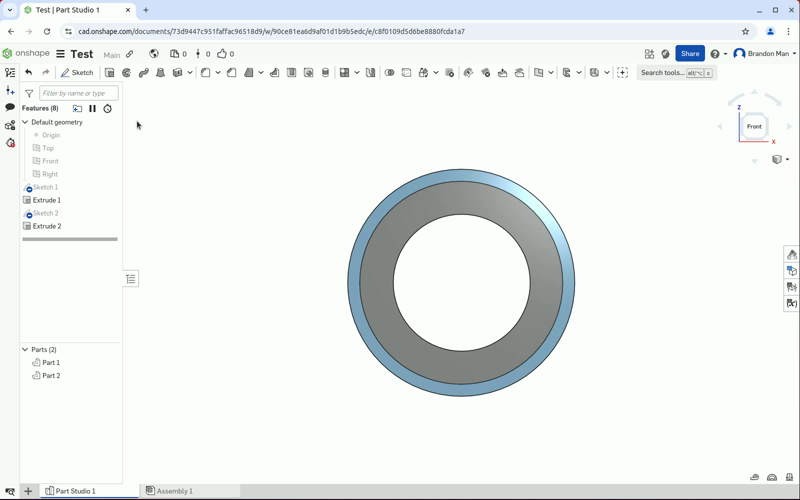
key(shift+h)
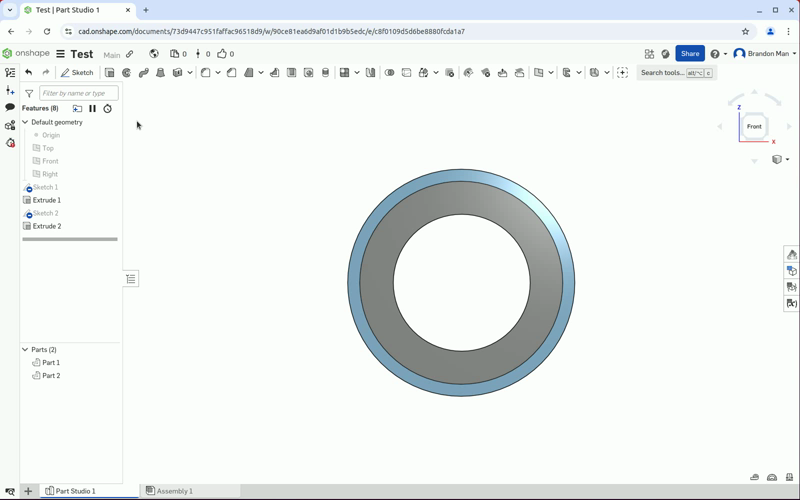
key(shift+h)
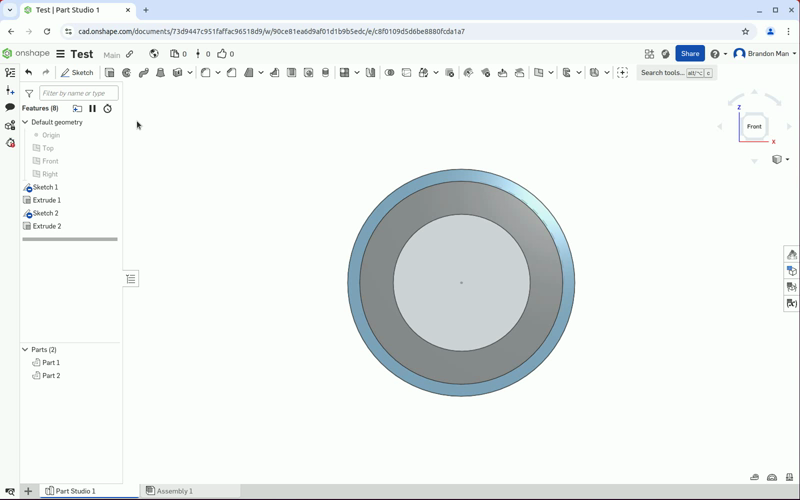
key(shift+7)
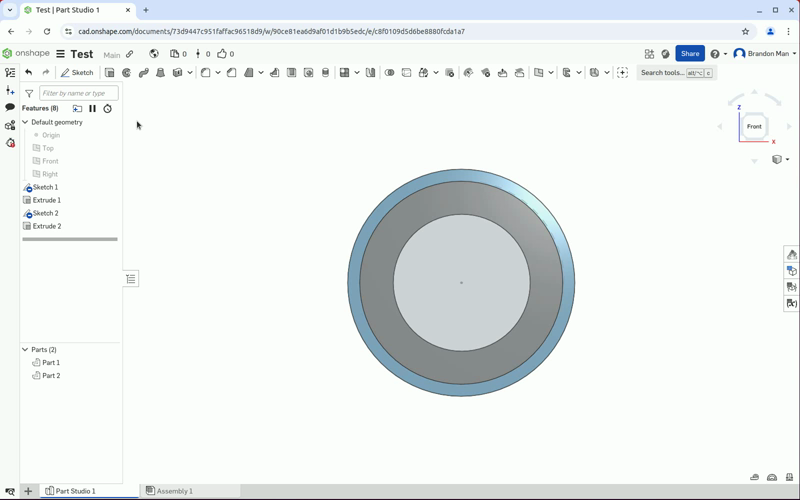
key(left, 2)
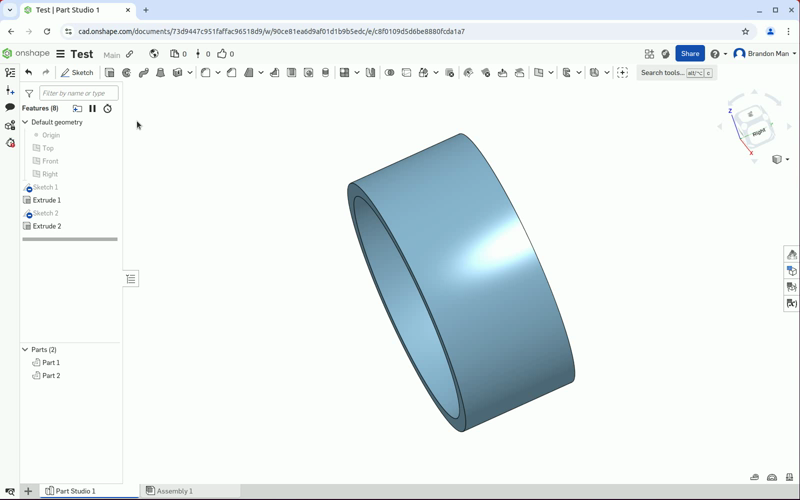
key(down, 2)
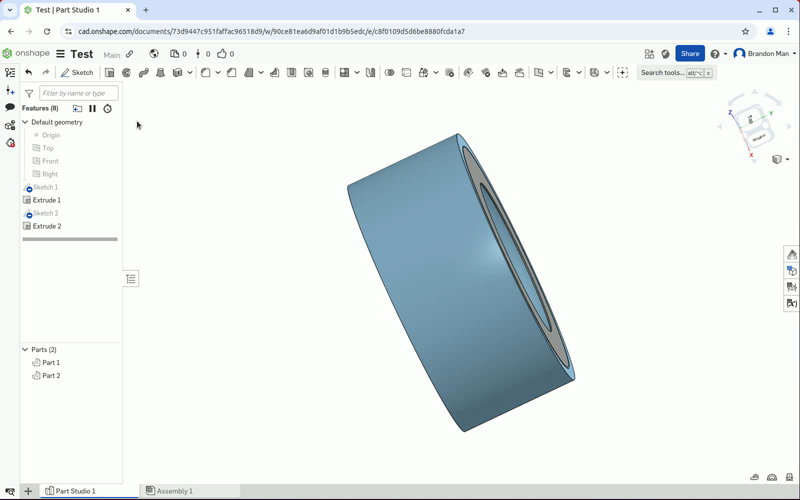
key(up, 2)
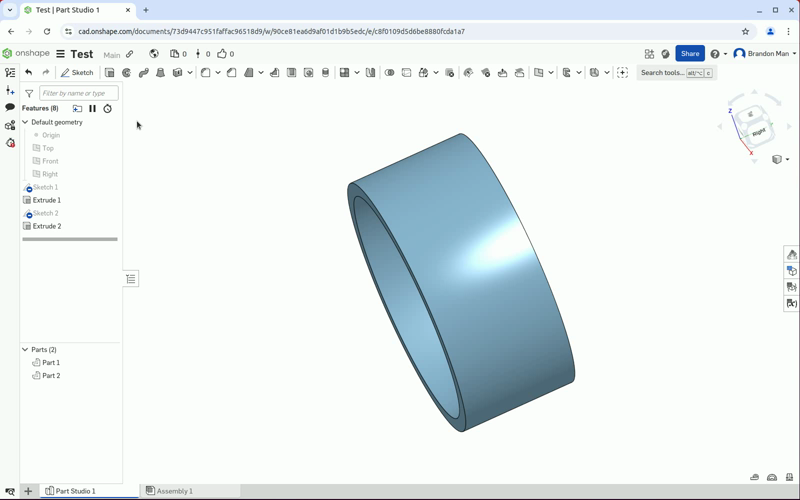
key(right, 2)
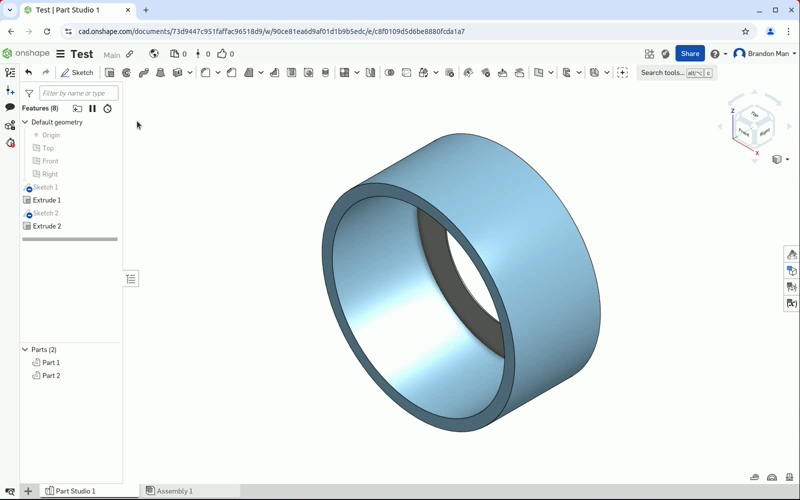
mouse_move(73, 189)
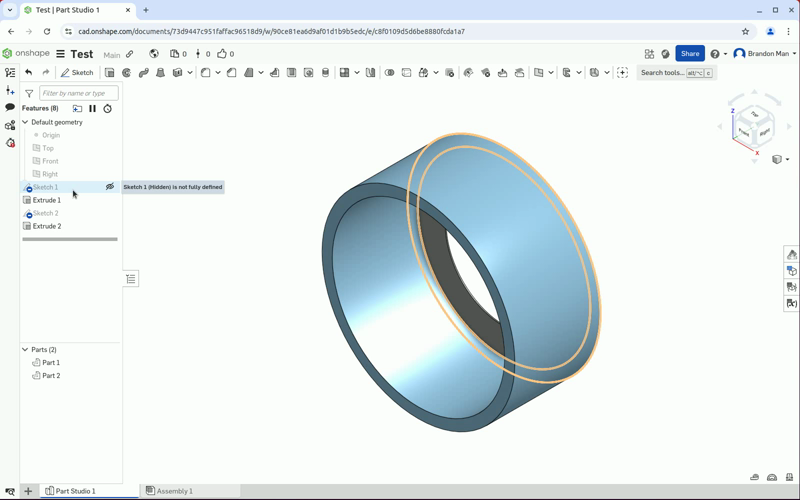
click(73, 189)